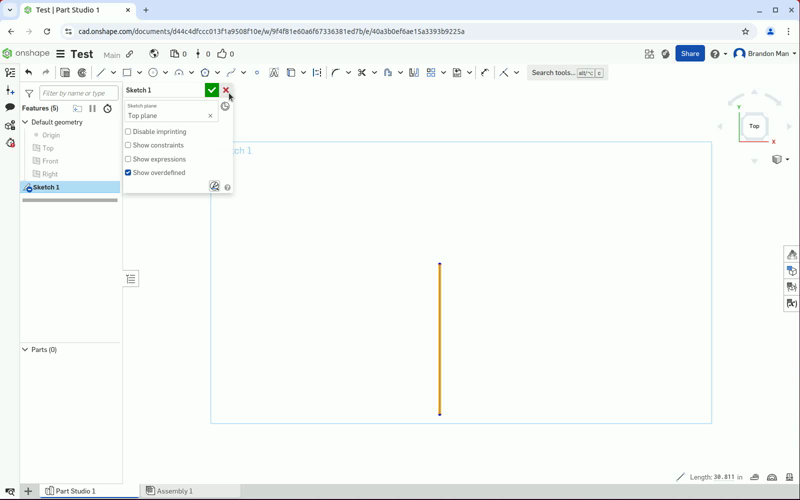
key(shift+h)
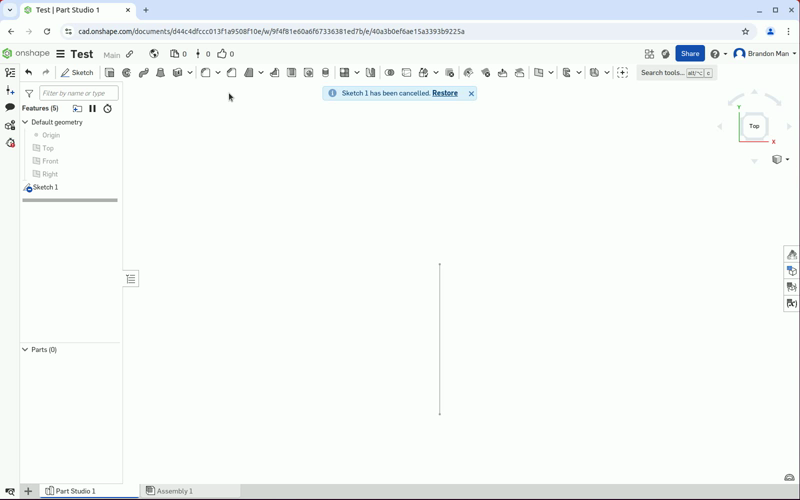
mouse_move(73, 352)
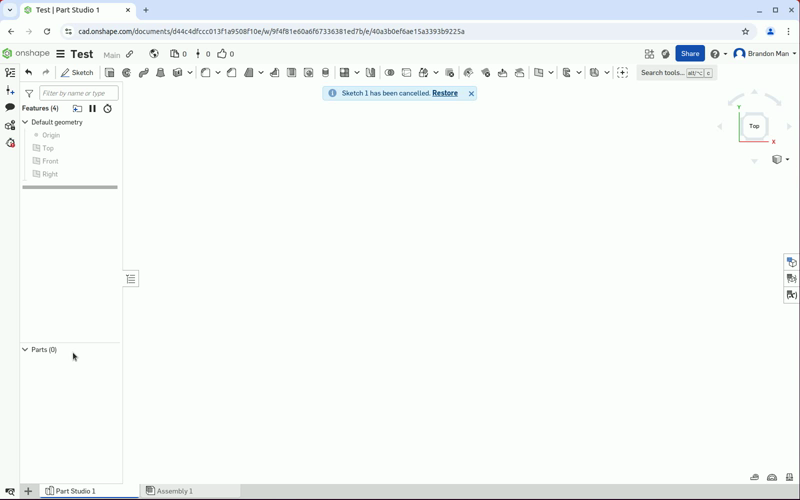
key(y)
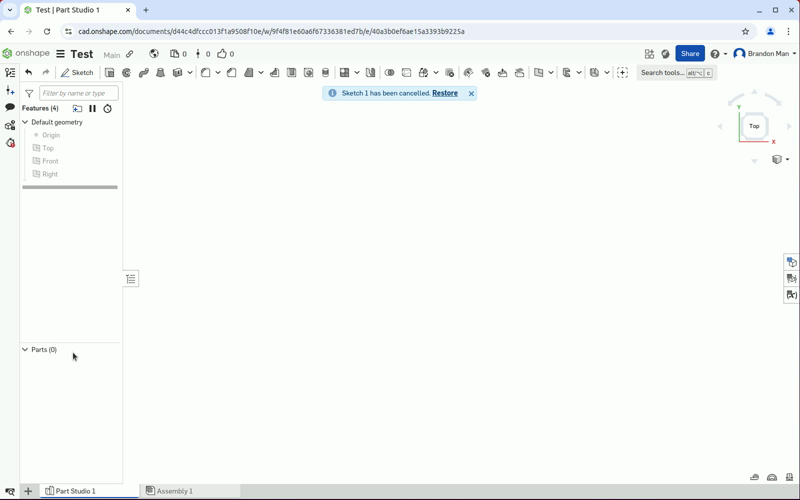
key(shift+p)
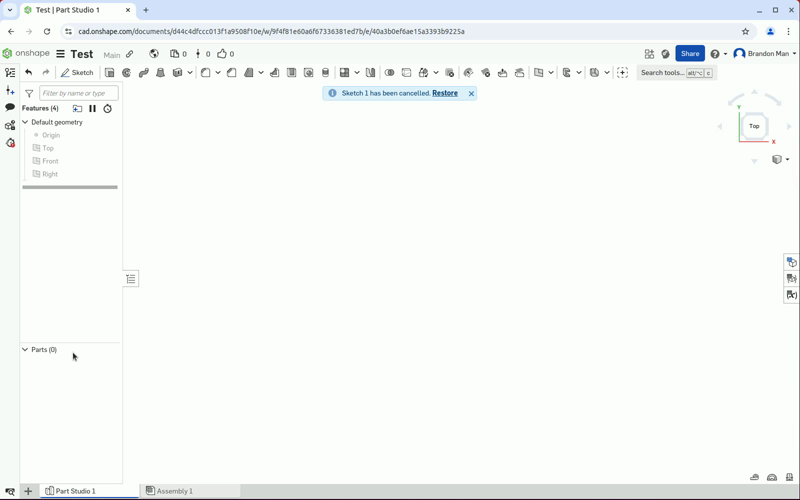
key(space)
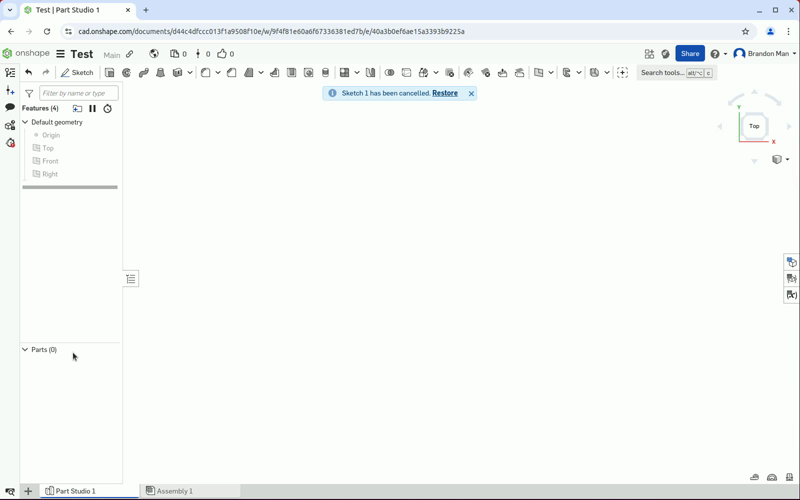
key_down(shift)
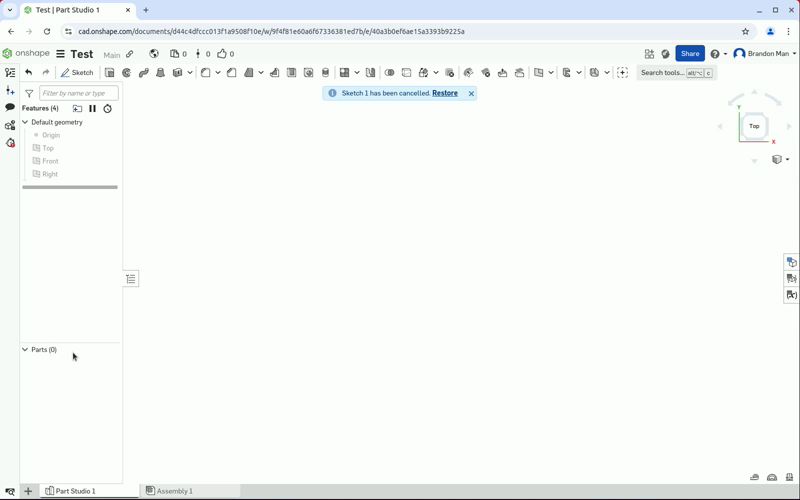
key(up)
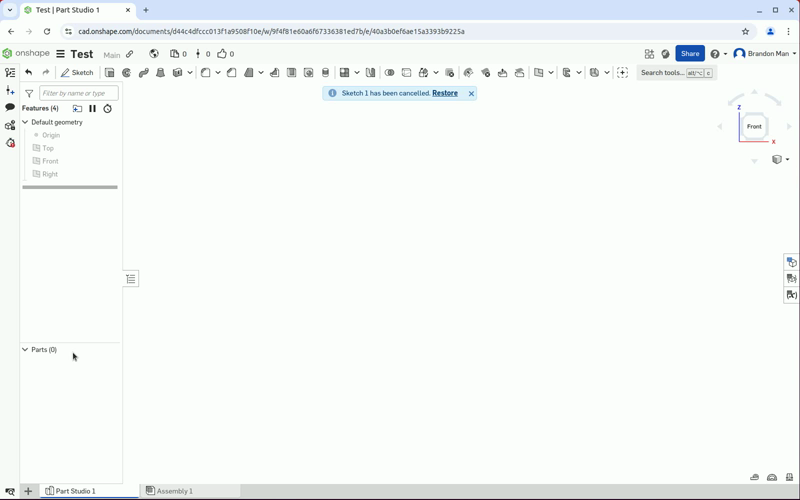
key_up(shift)
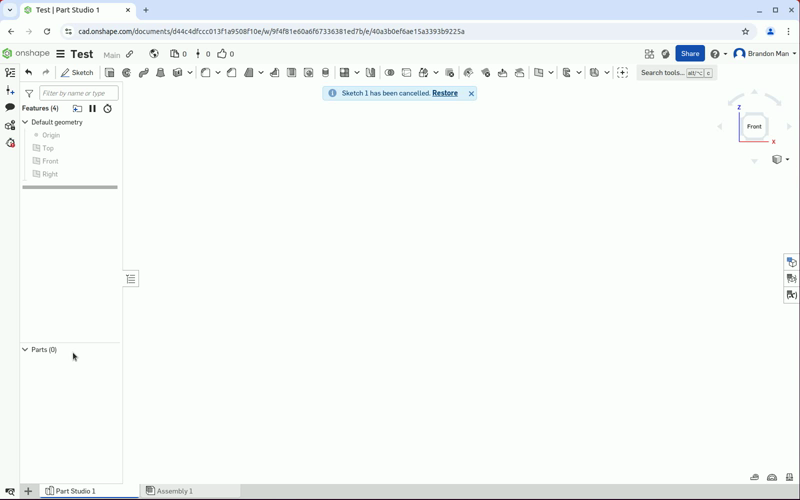
mouse_move(73, 352)
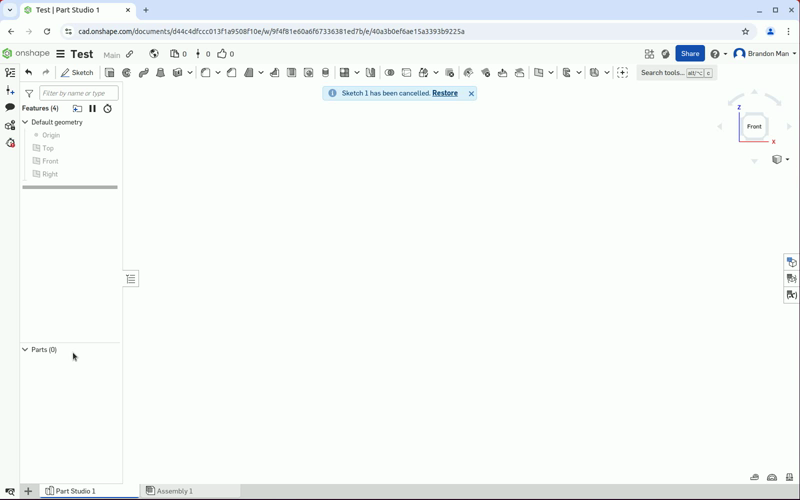
key(shift+y)
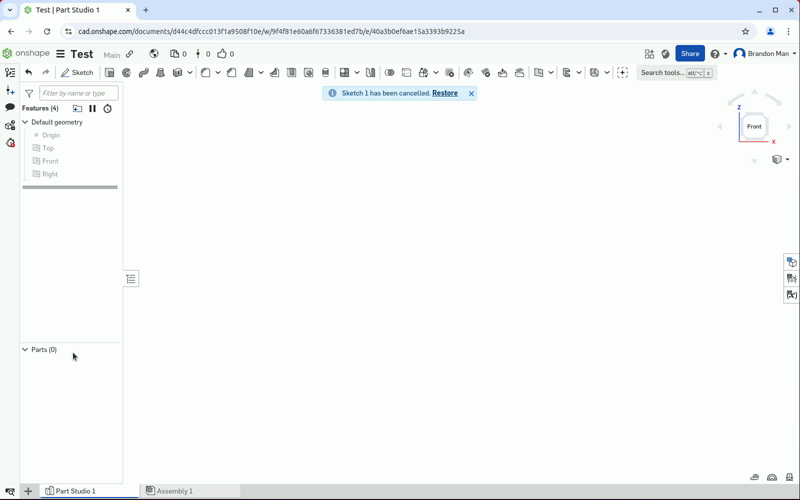
key(shift+s)
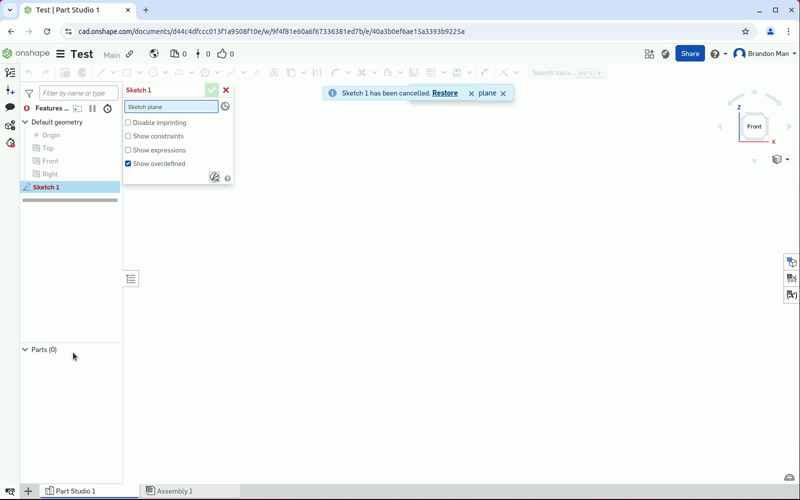
mouse_move(73, 163)
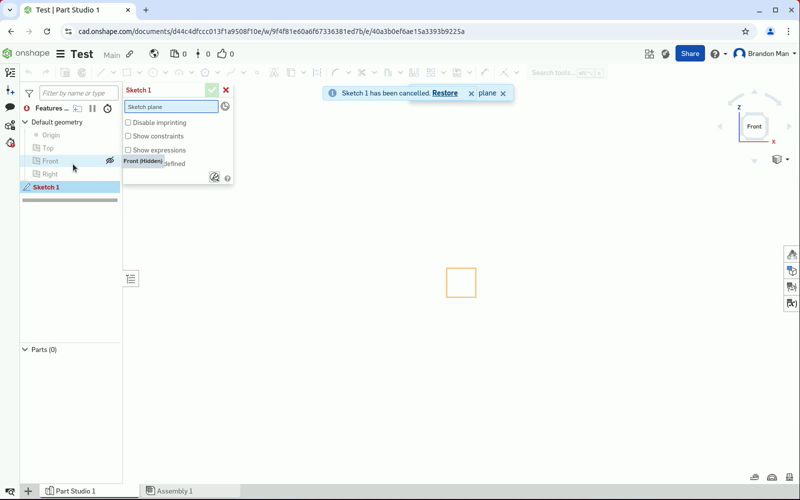
click(73, 163)
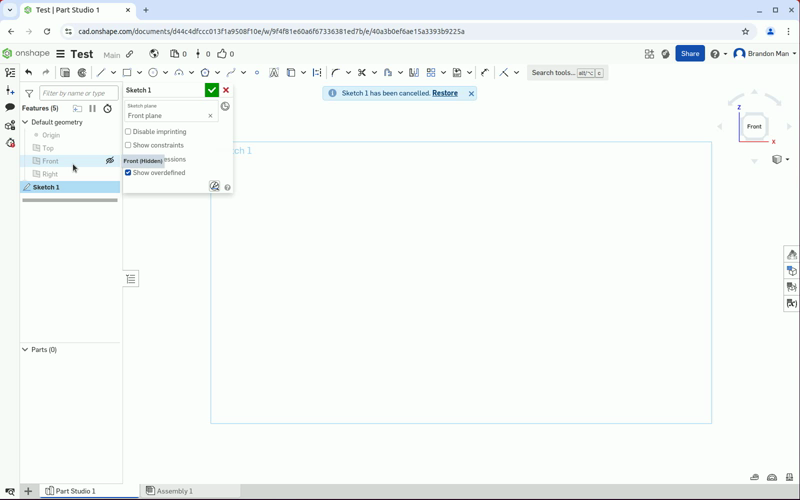
mouse_move(73, 352)
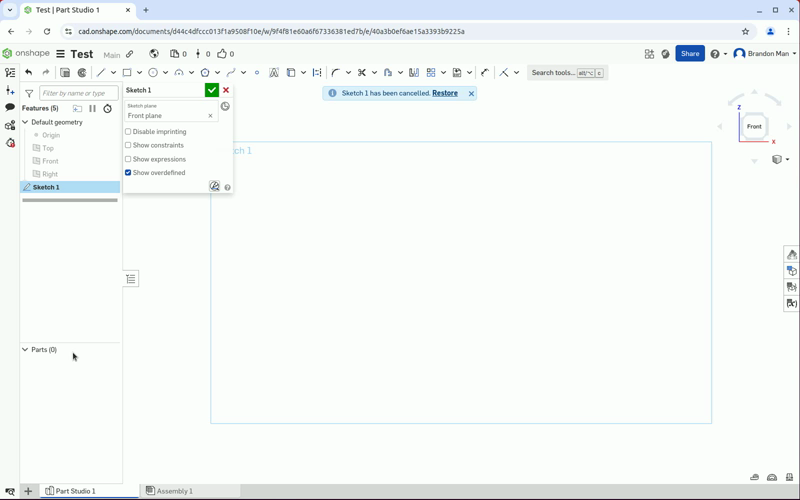
key(y)
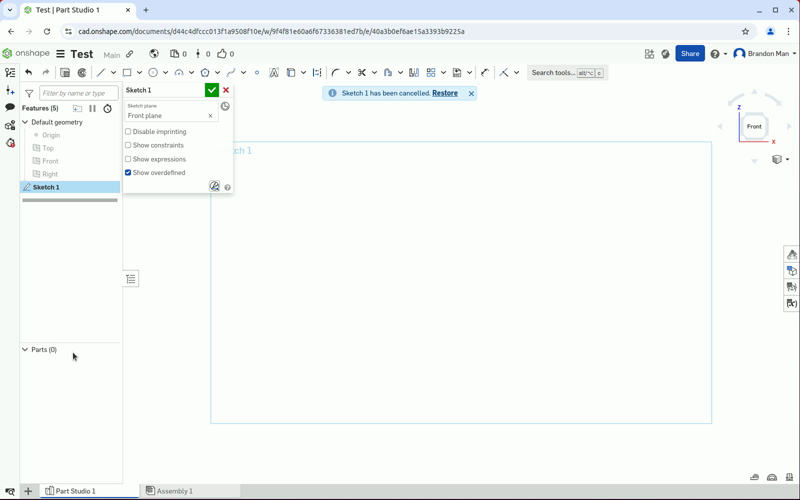
key(c)
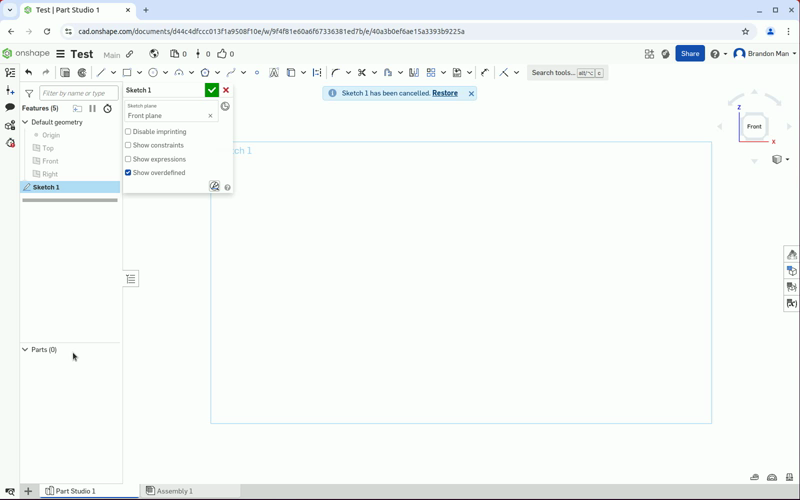
key_down(shift)
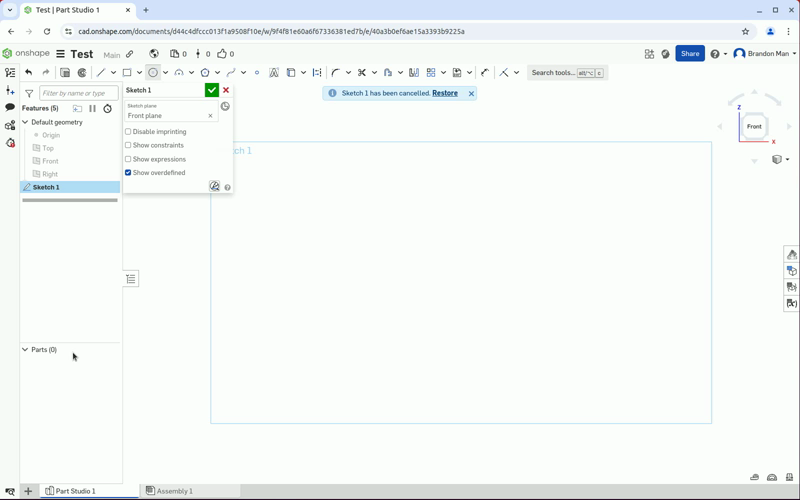
mouse_move(461, 282)
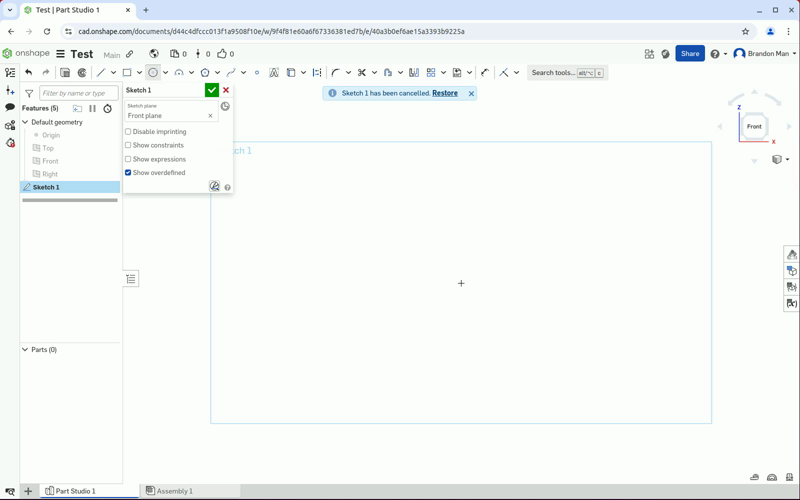
click(461, 282)
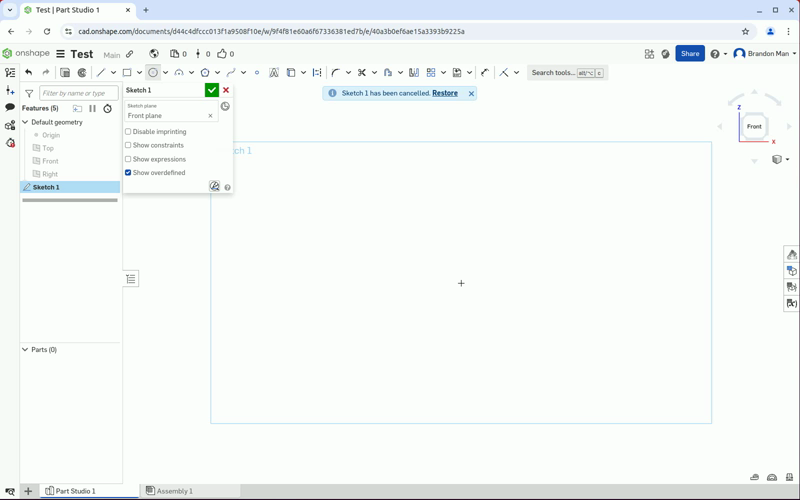
key_up(shift)
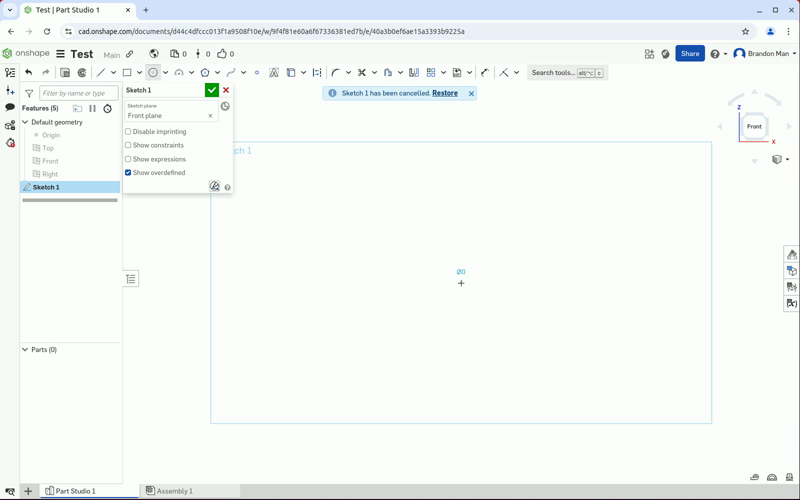
mouse_move(524, 282)
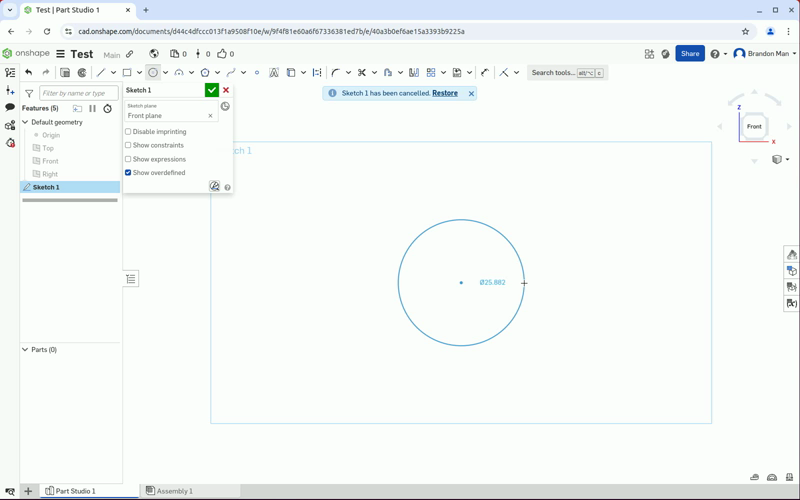
click(524, 282)
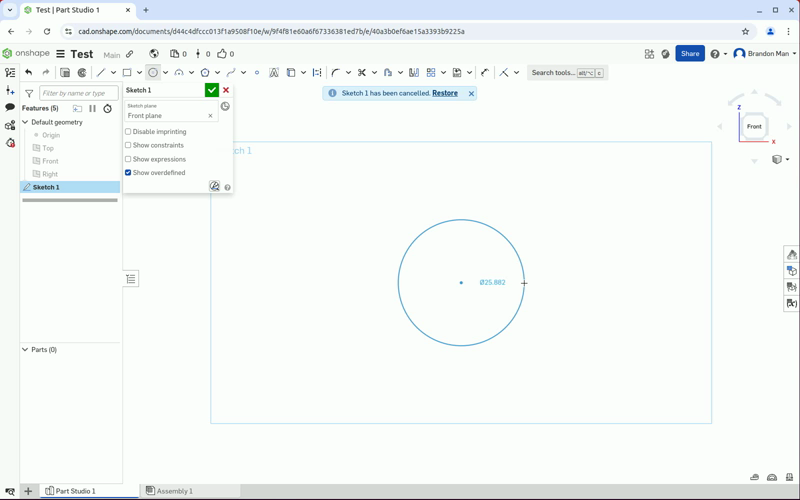
key(esc)
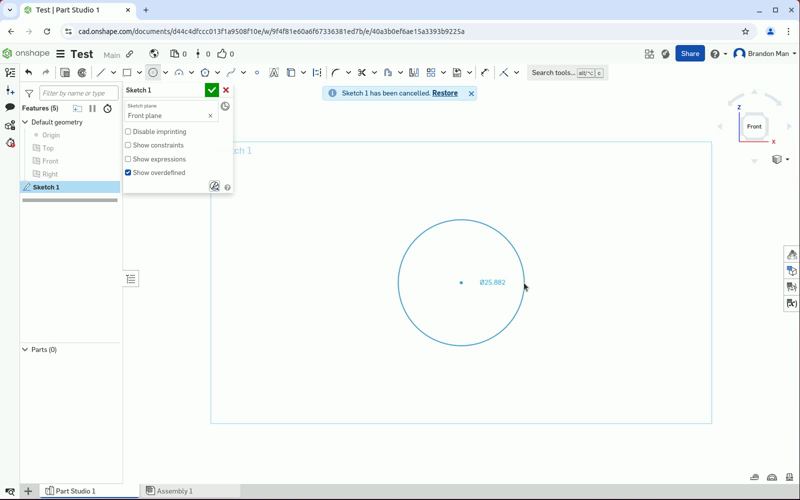
key(c)
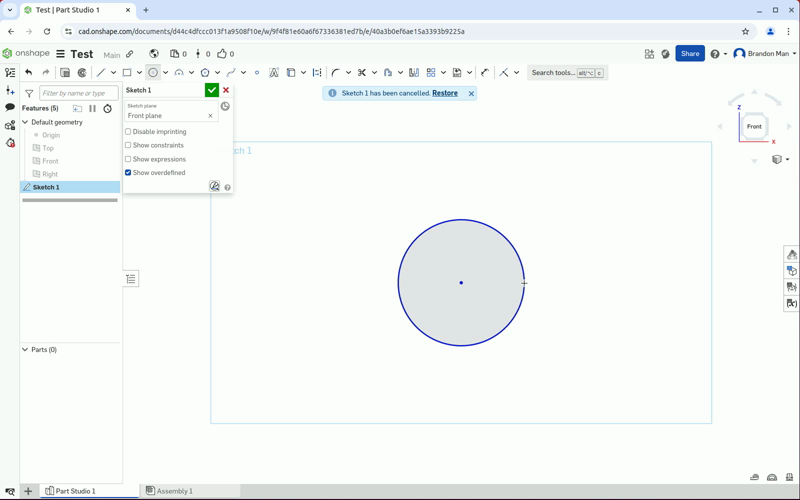
key_down(shift)
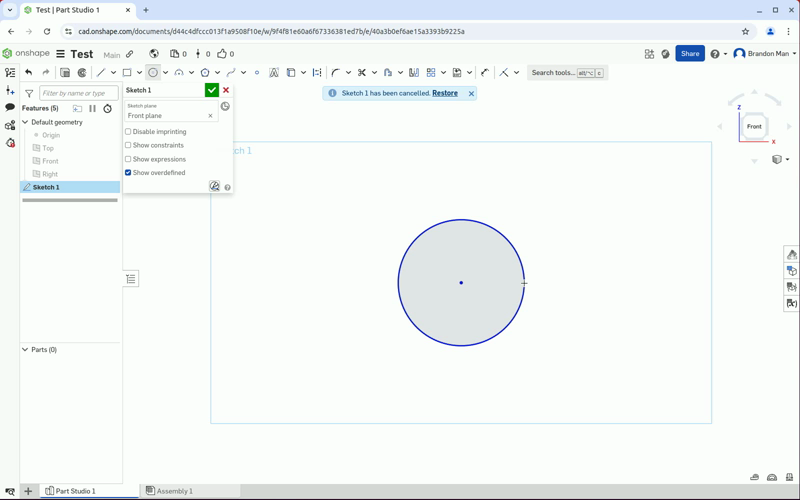
mouse_move(461, 282)
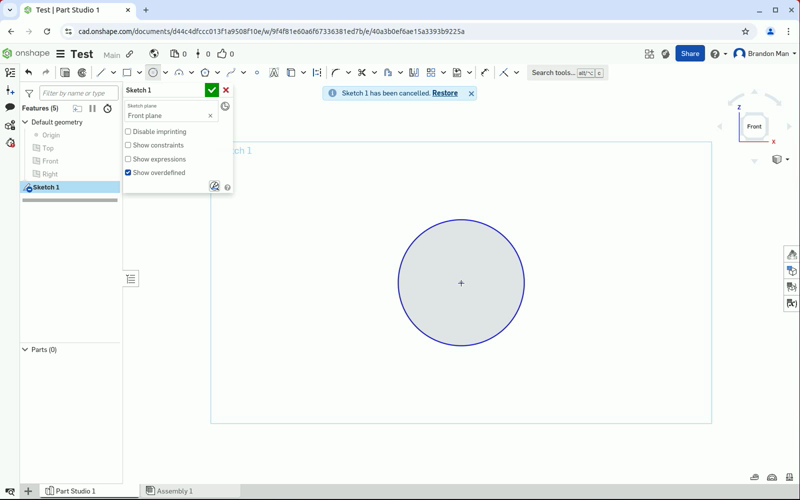
click(461, 282)
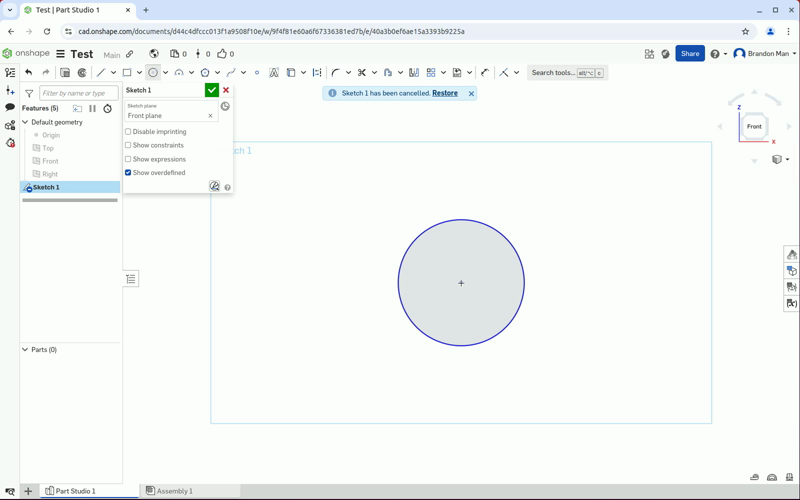
key_up(shift)
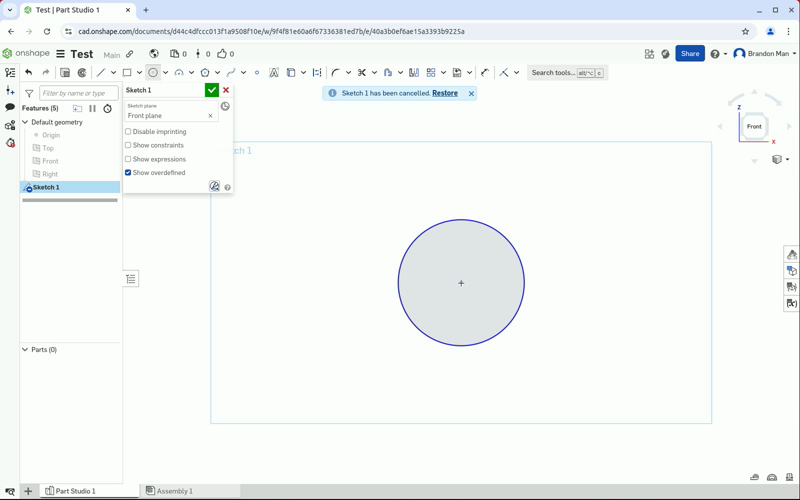
mouse_move(520, 282)
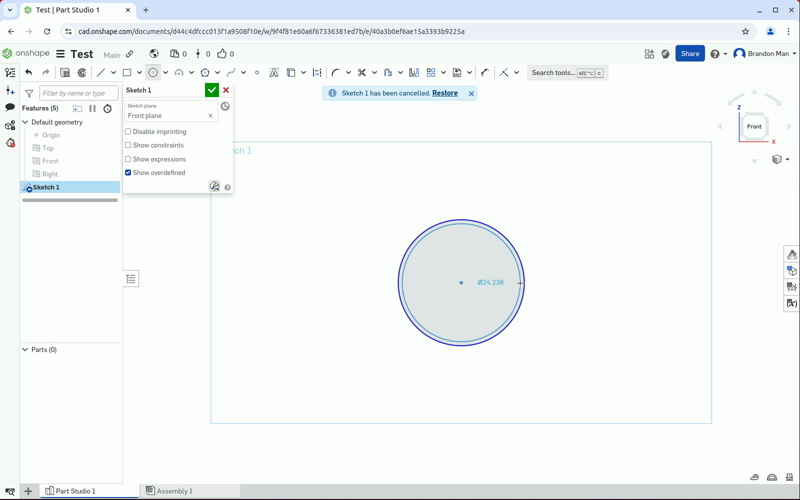
scroll(6)
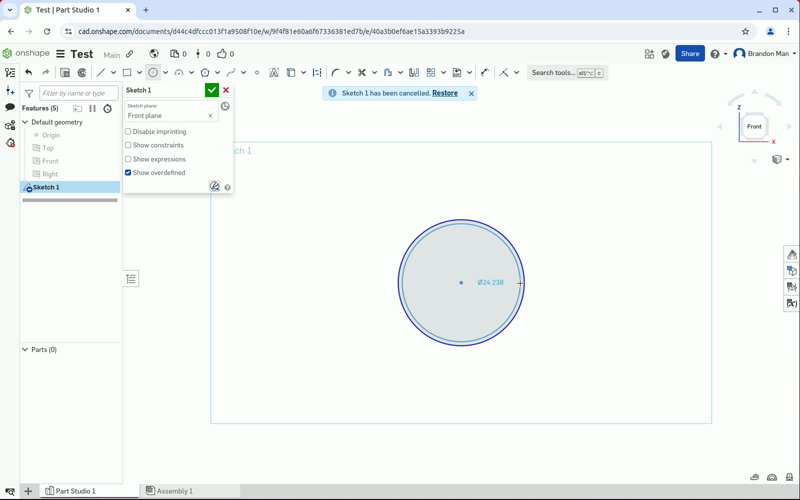
scroll(6)
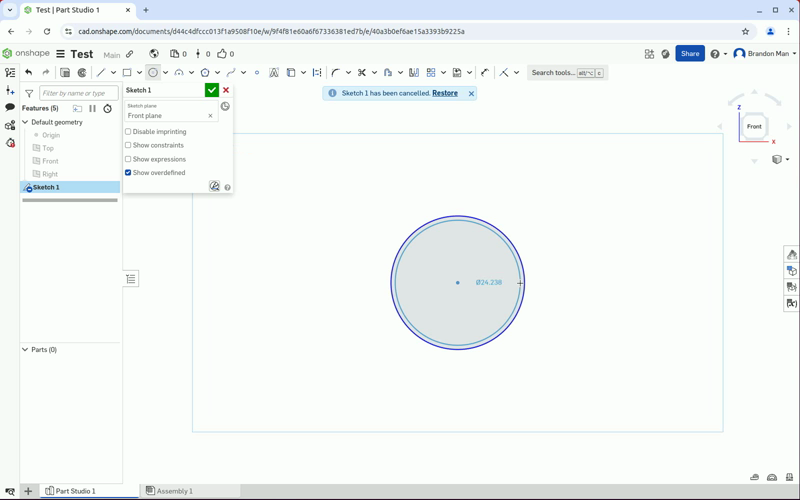
scroll(6)
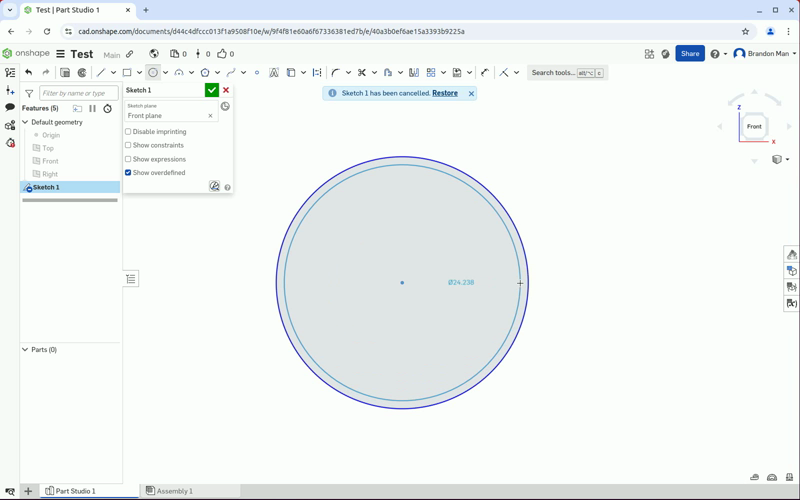
scroll(6)
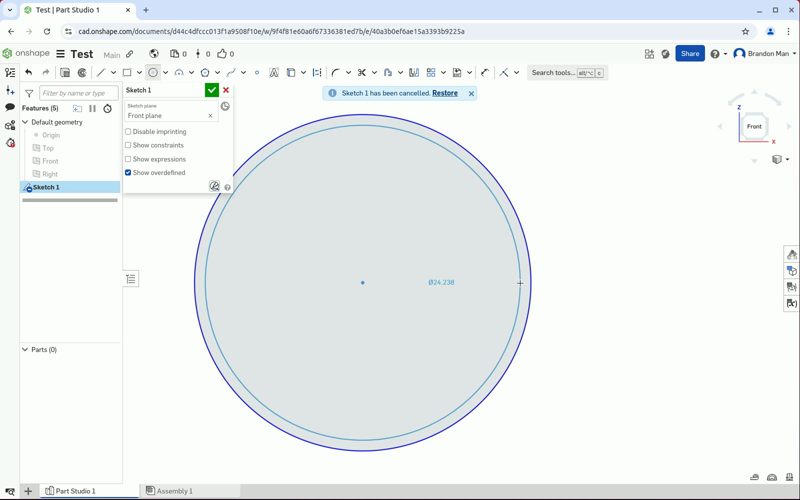
scroll(6)
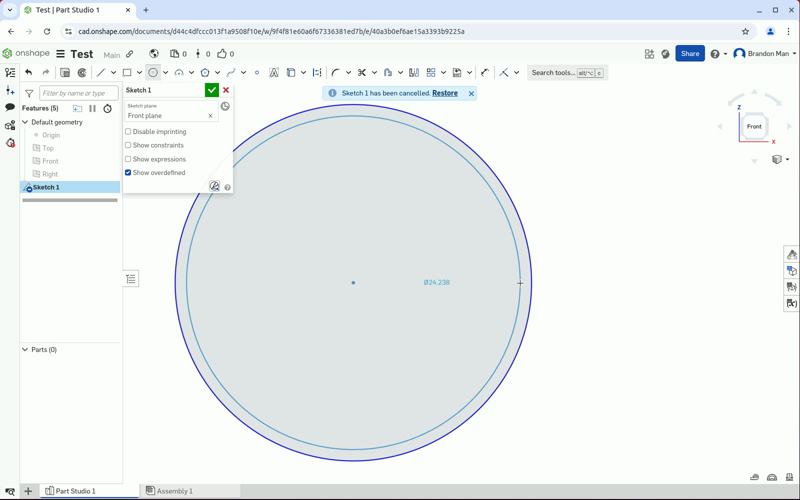
scroll(6)
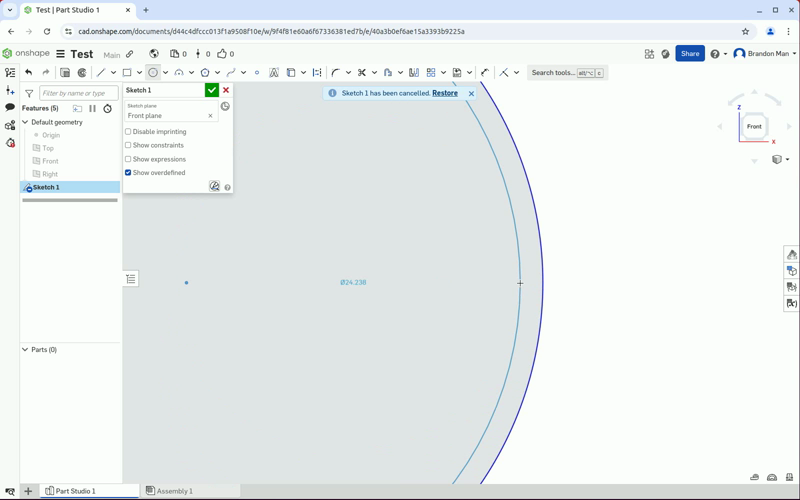
scroll(6)
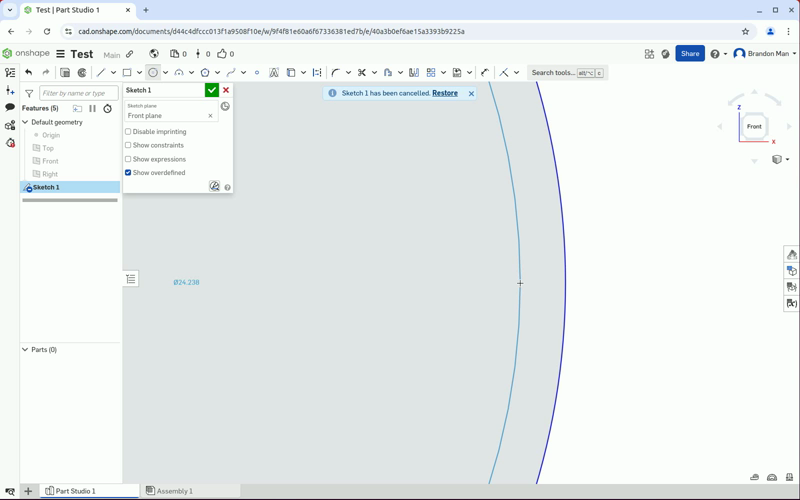
click(520, 282)
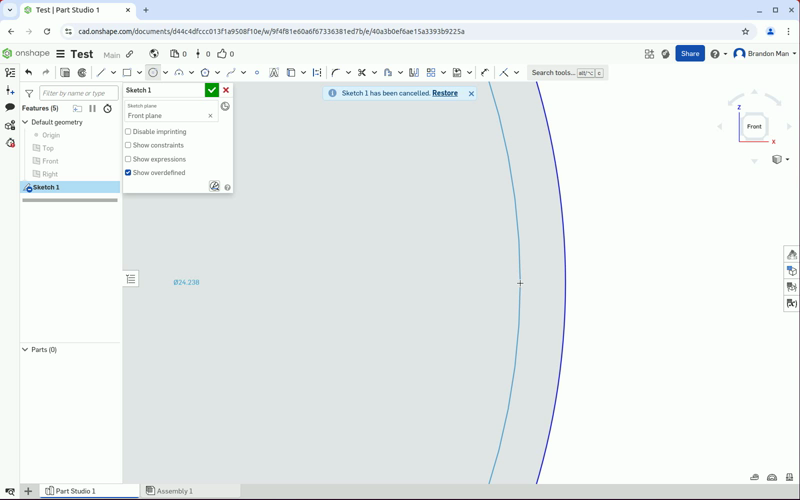
scroll(-6)
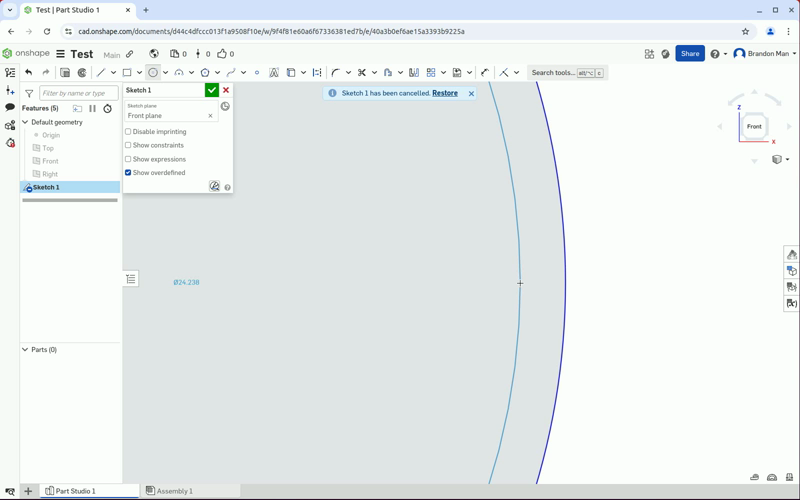
scroll(-6)
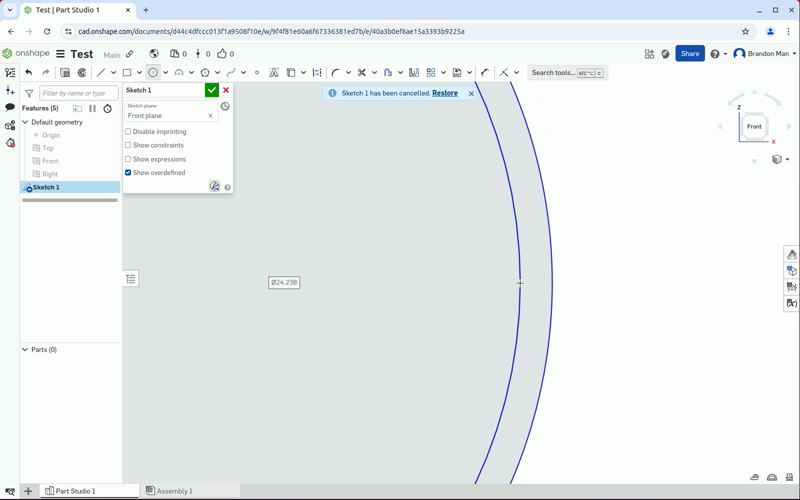
scroll(-6)
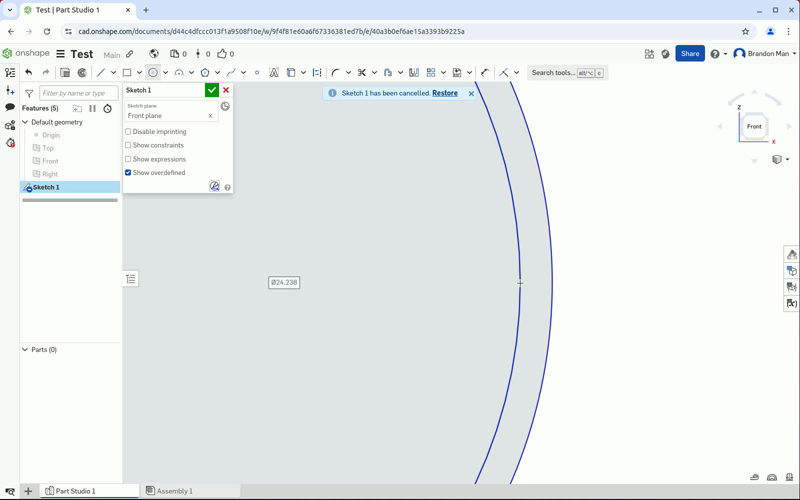
scroll(-6)
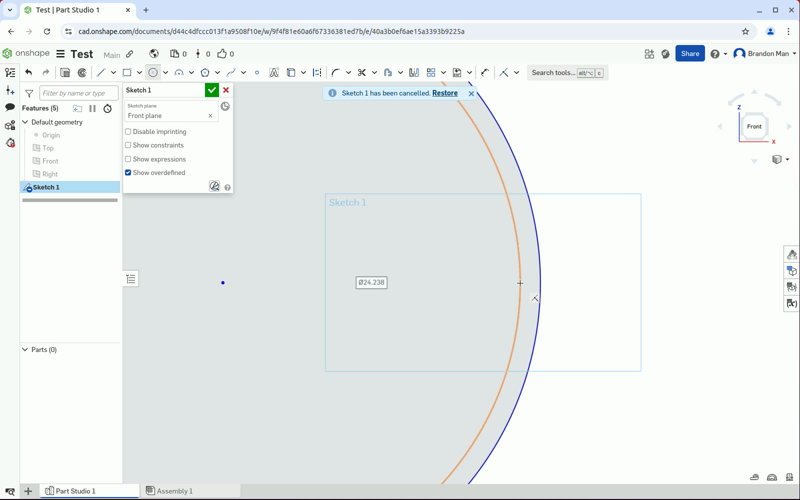
scroll(-6)
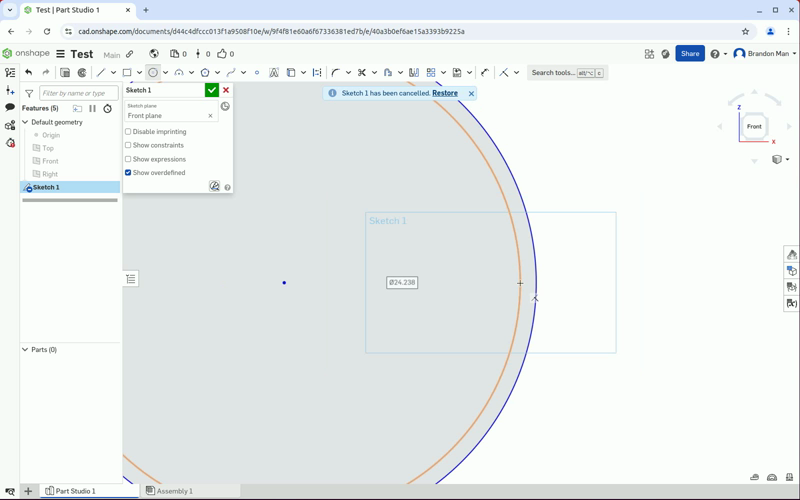
scroll(-6)
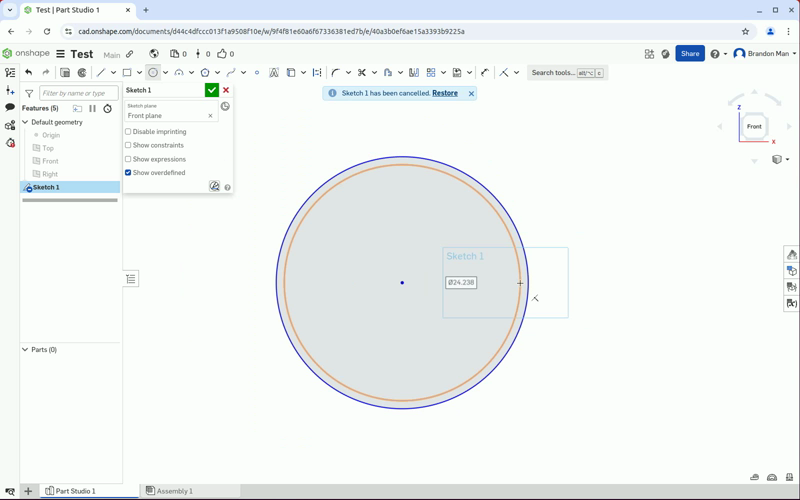
scroll(-6)
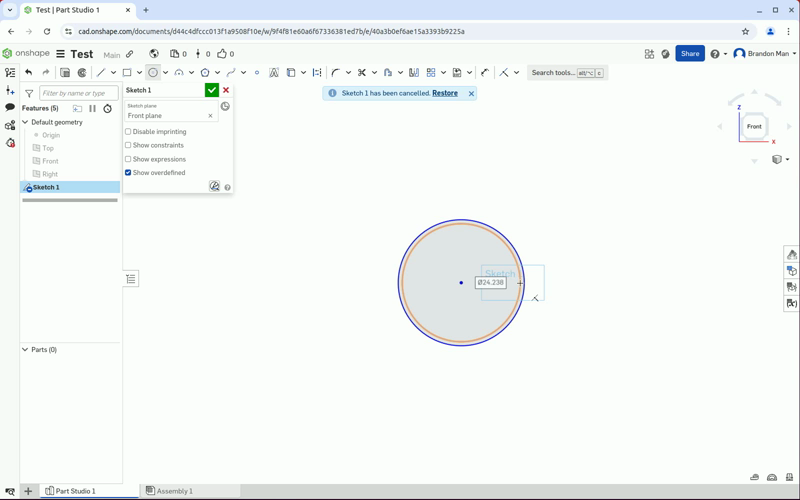
key(esc)
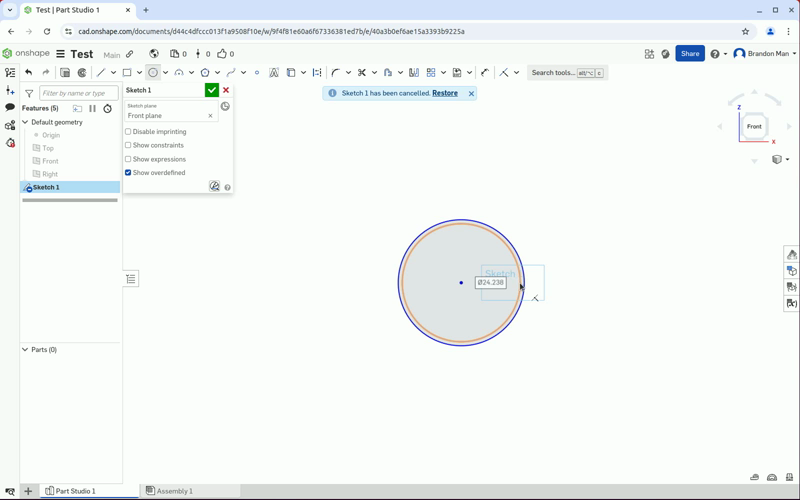
mouse_move(403, 303)
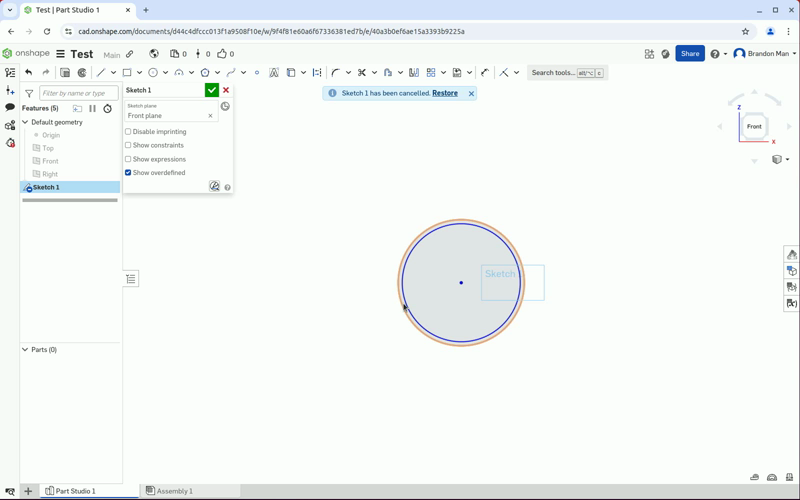
scroll(6)
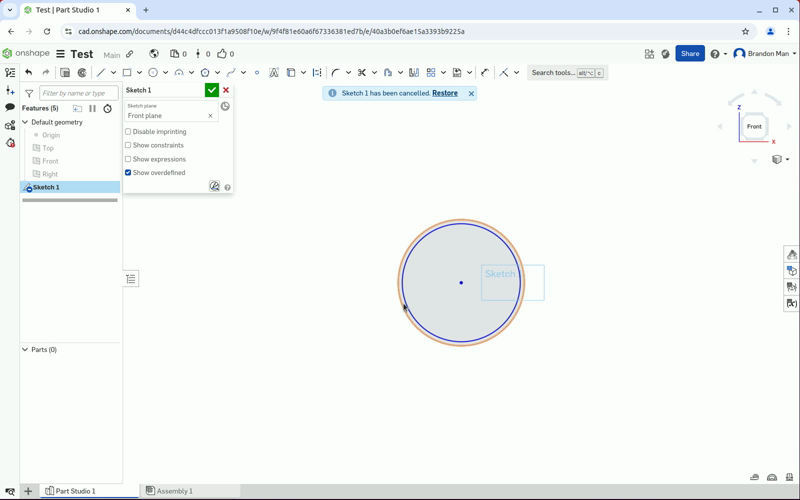
scroll(6)
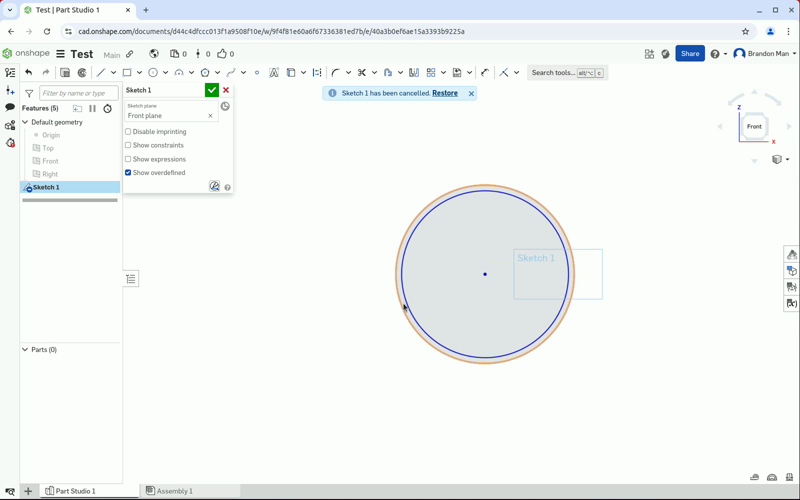
scroll(6)
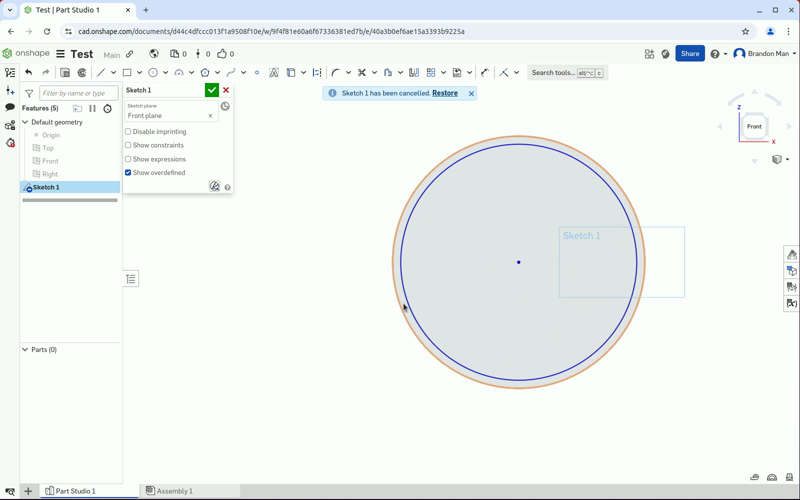
scroll(6)
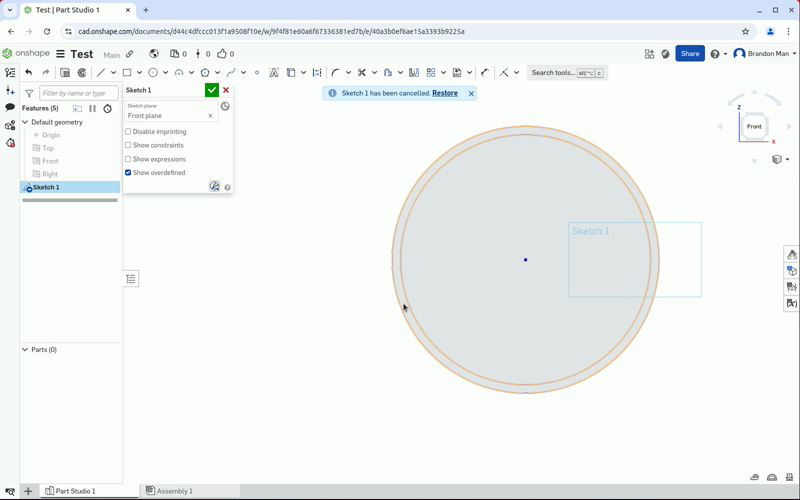
scroll(6)
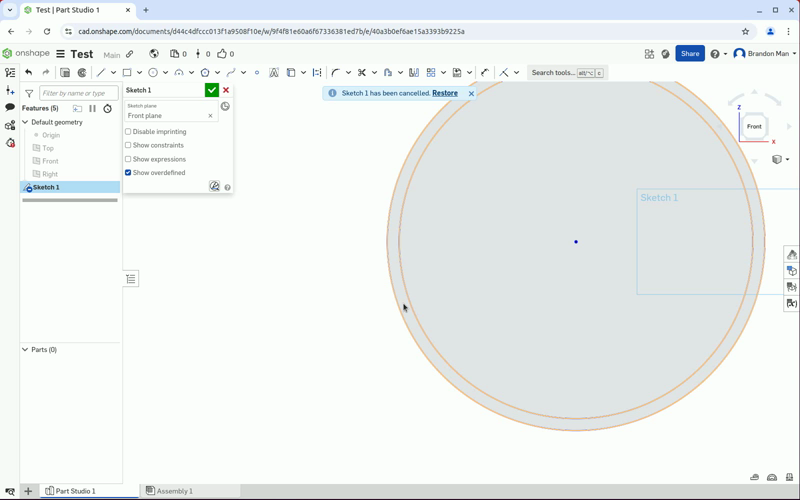
scroll(6)
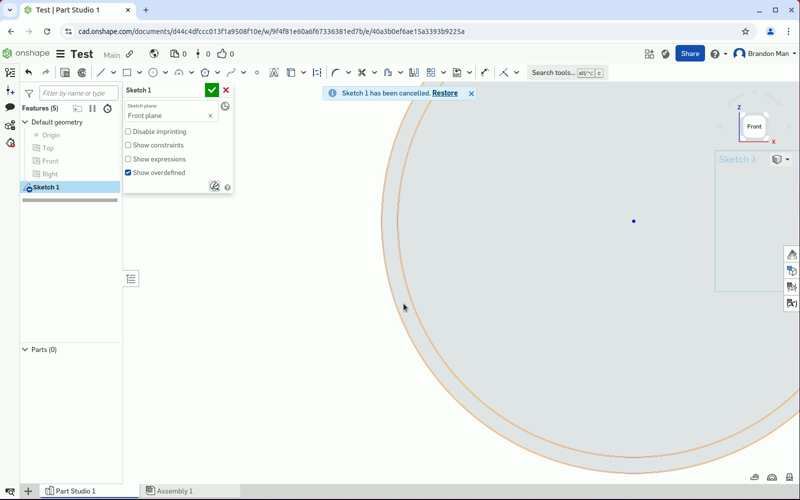
scroll(6)
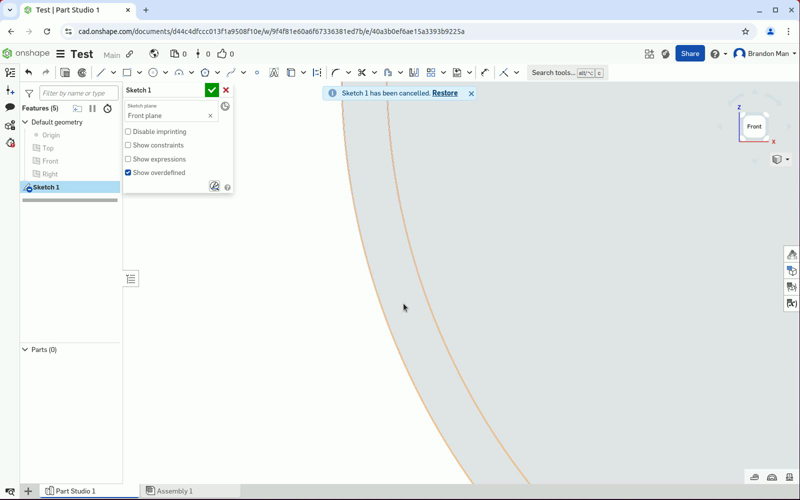
click(403, 303)
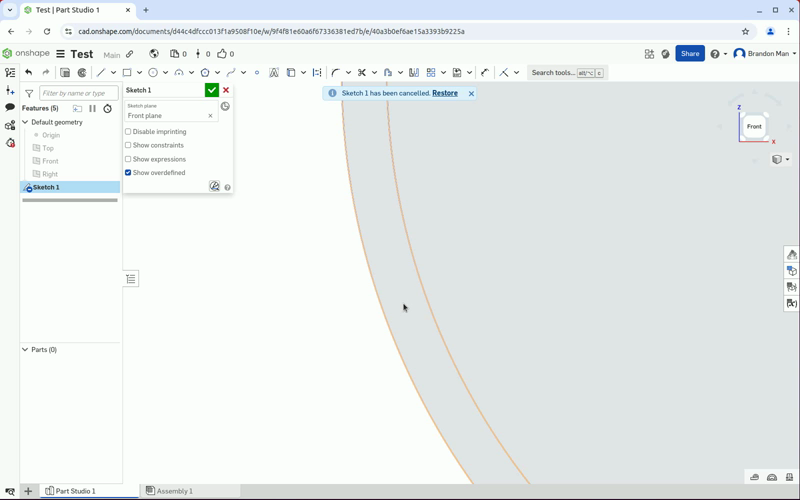
scroll(-6)
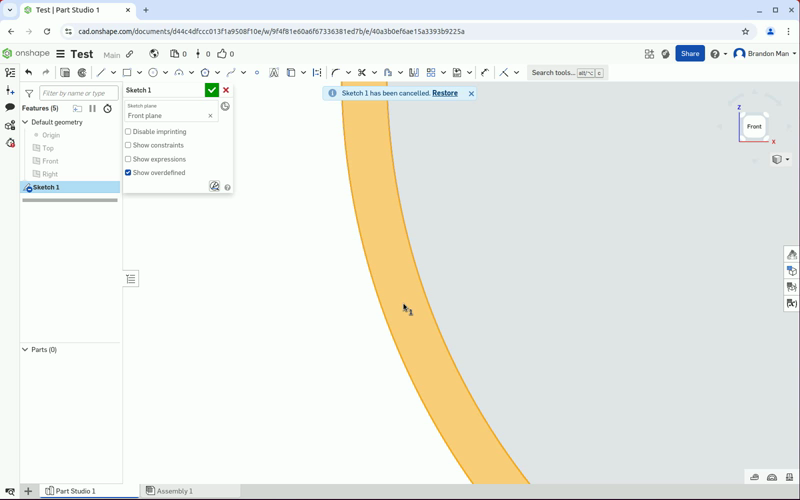
scroll(-6)
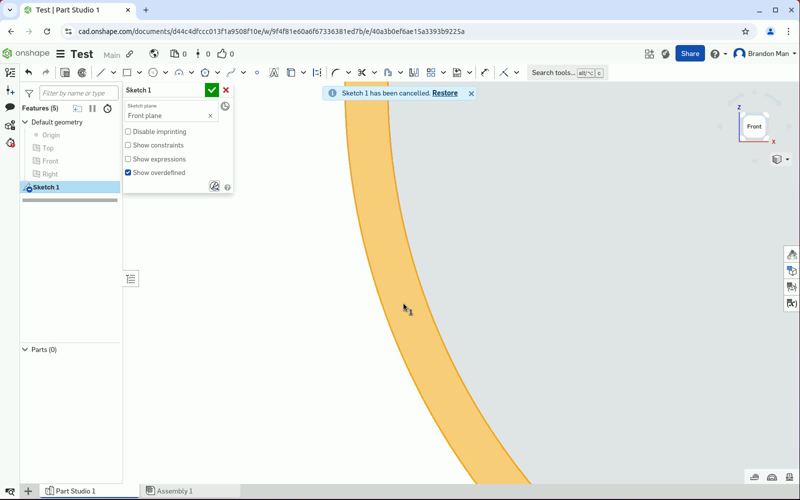
scroll(-6)
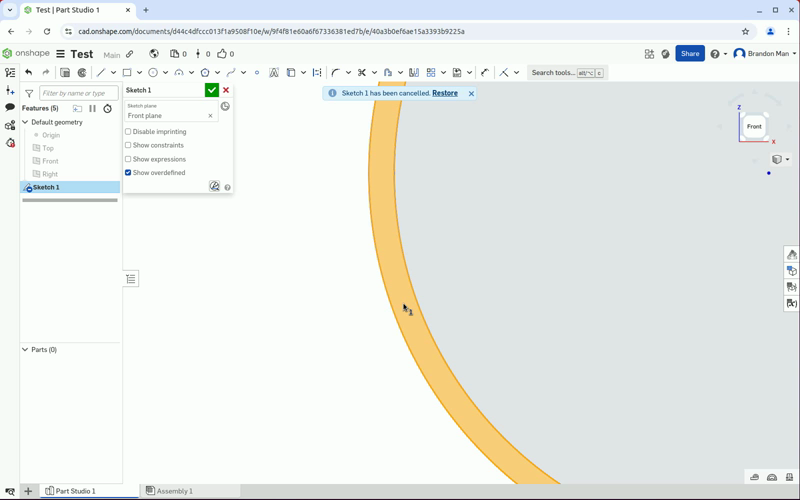
scroll(-6)
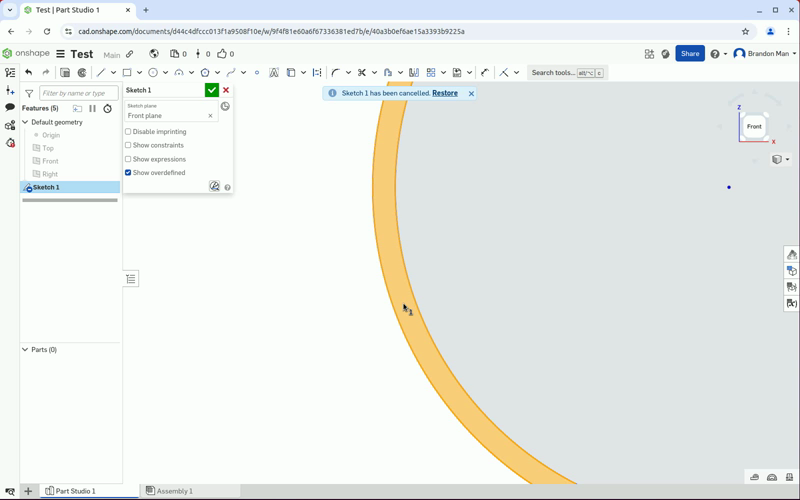
scroll(-6)
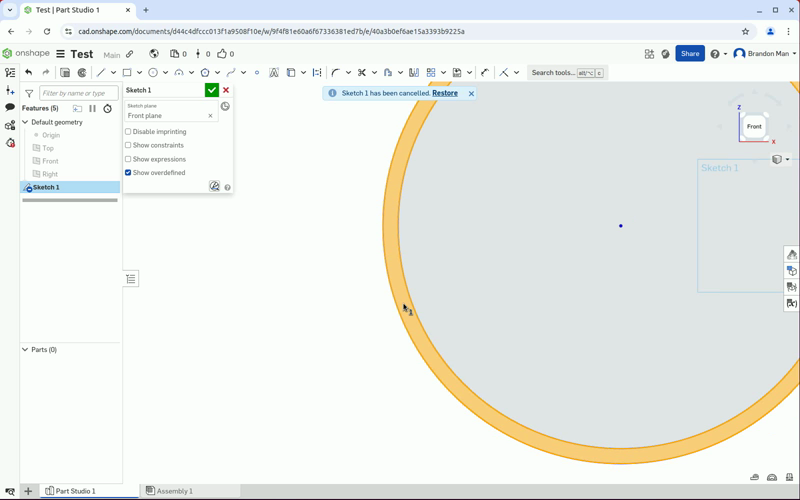
scroll(-6)
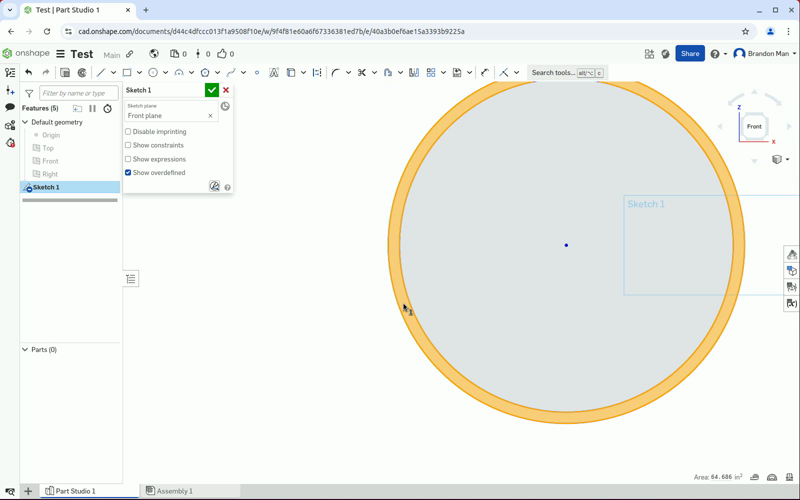
scroll(-6)
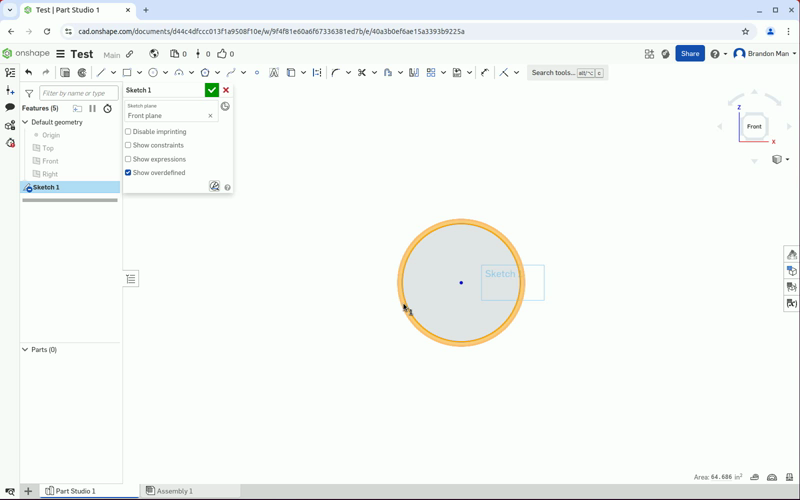
mouse_move(73, 352)
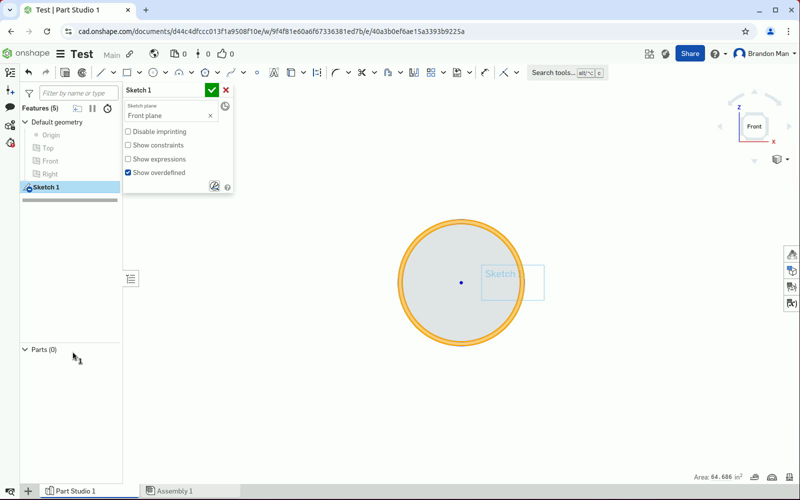
key(shift+y)
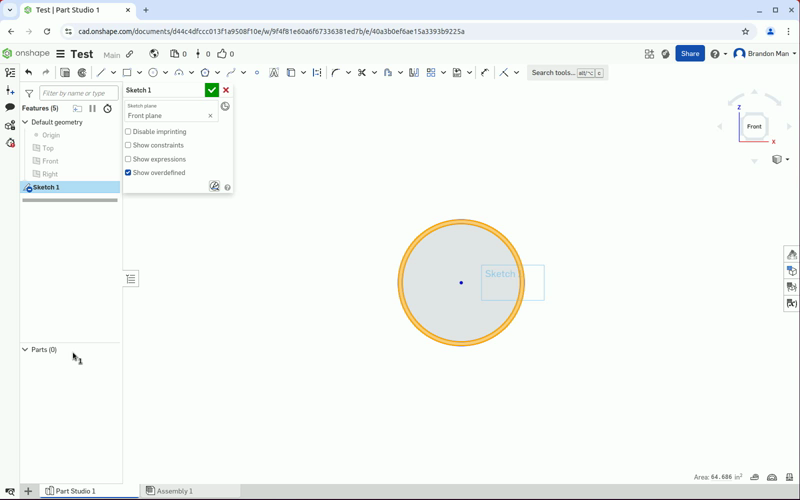
key(shift+e)
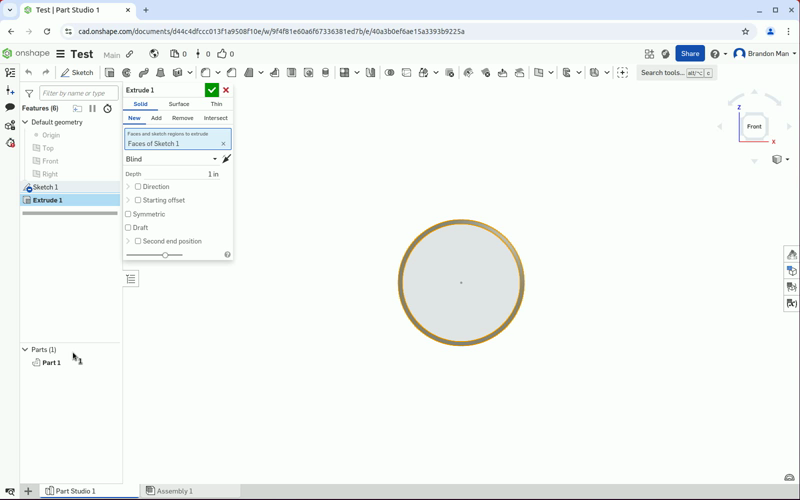
mouse_move(143, 106)
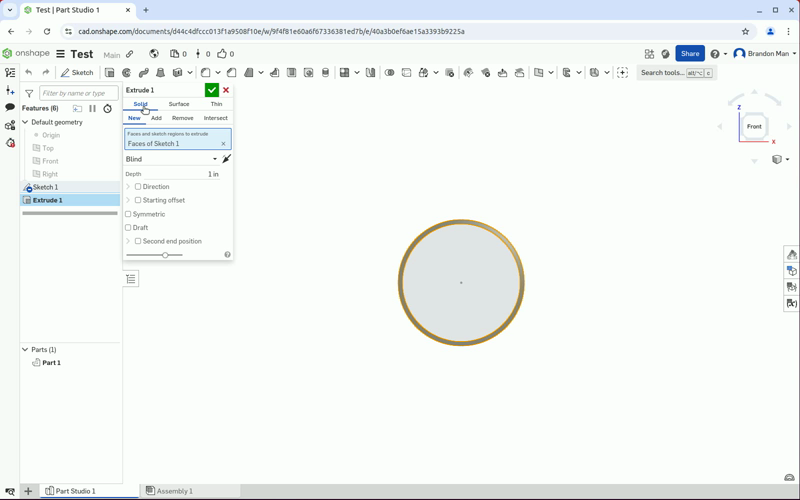
click(143, 106)
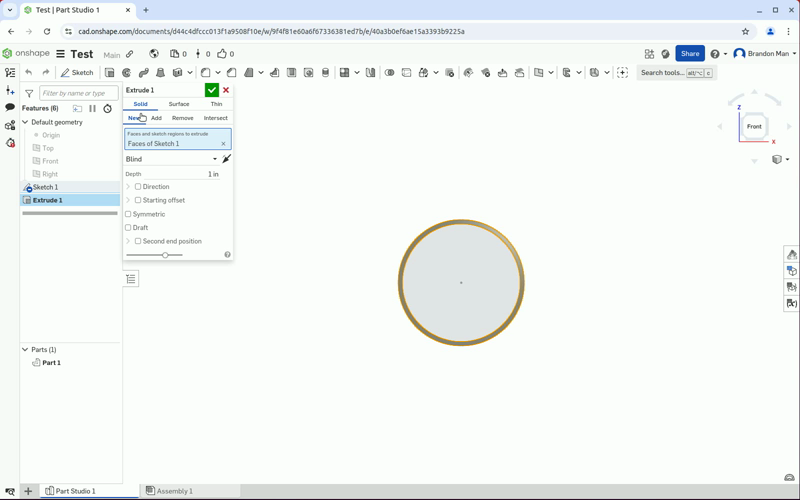
mouse_move(137, 120)
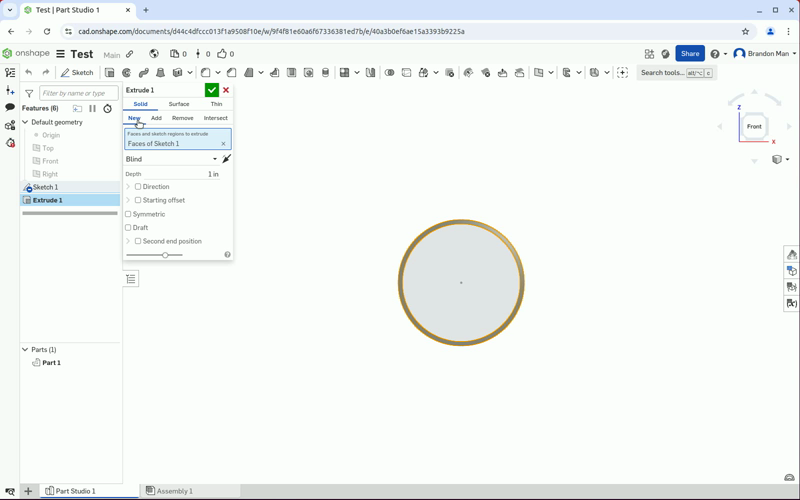
click(137, 120)
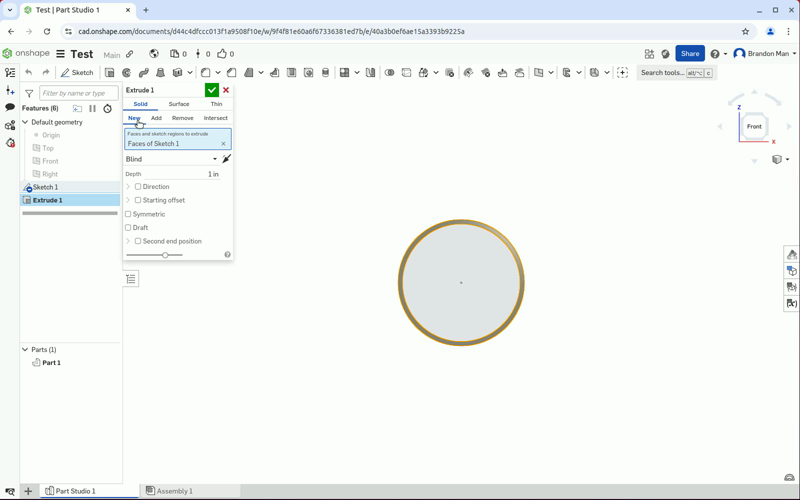
key(tab, 4)
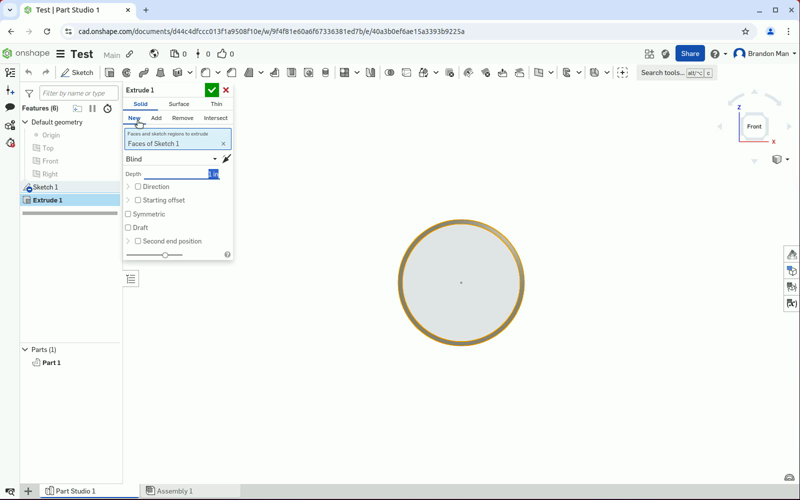
text(23.108)
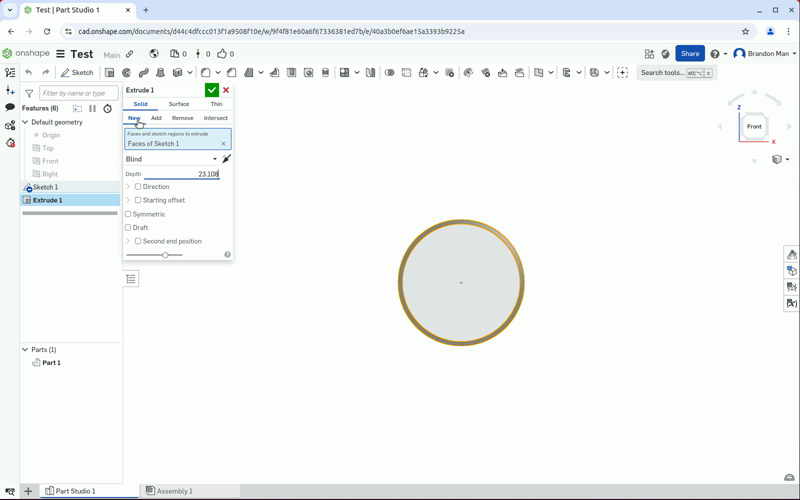
key(enter)
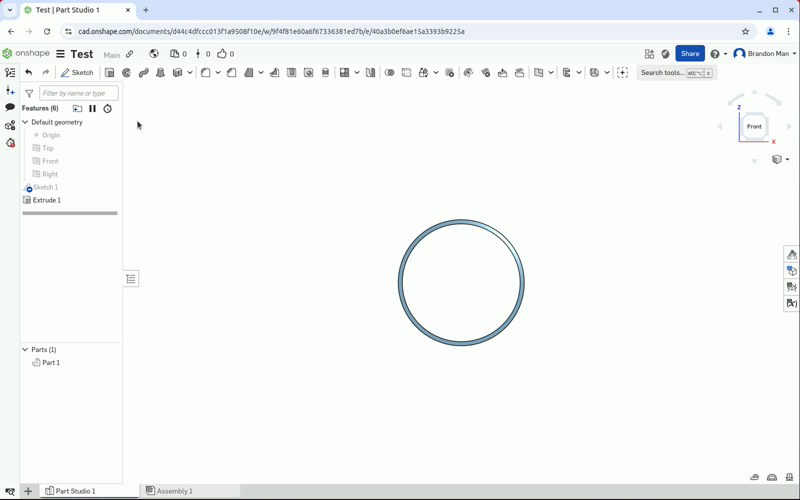
key(shift+h)
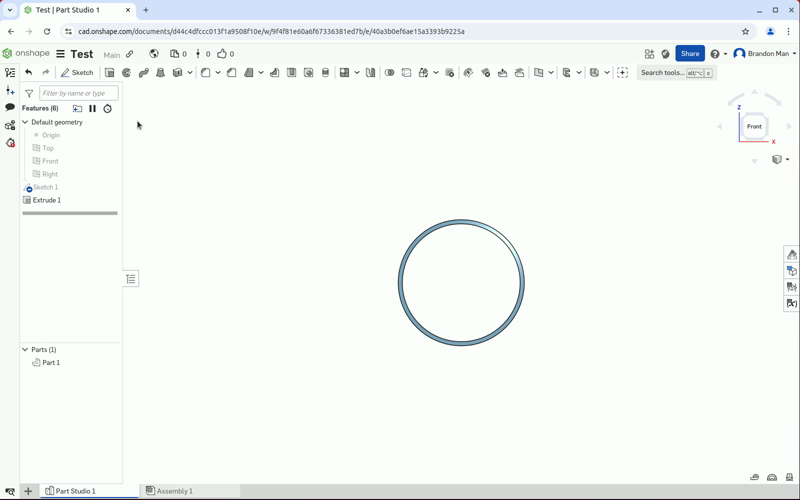
key(shift+h)
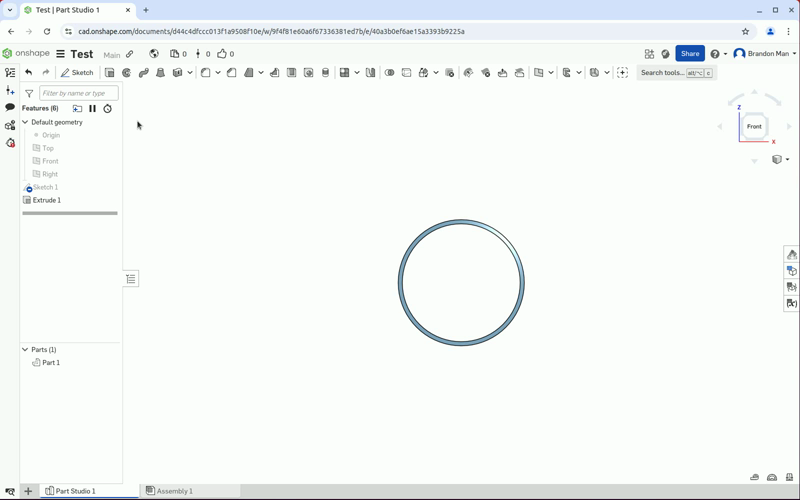
mouse_move(73, 189)
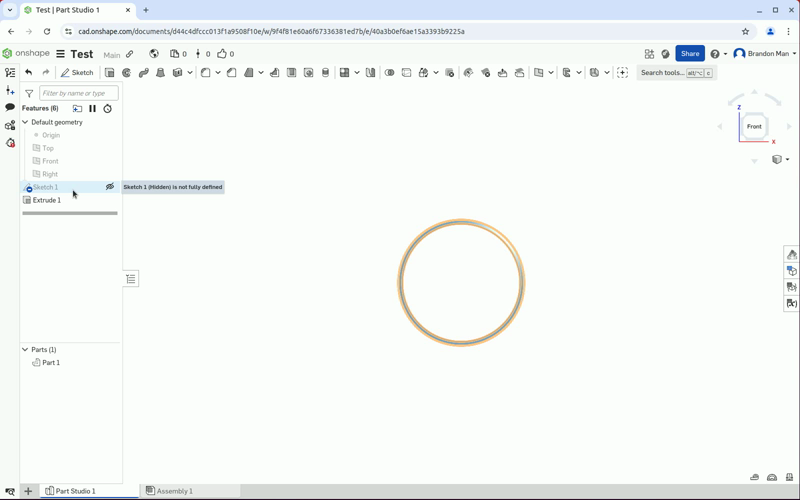
click(73, 189)
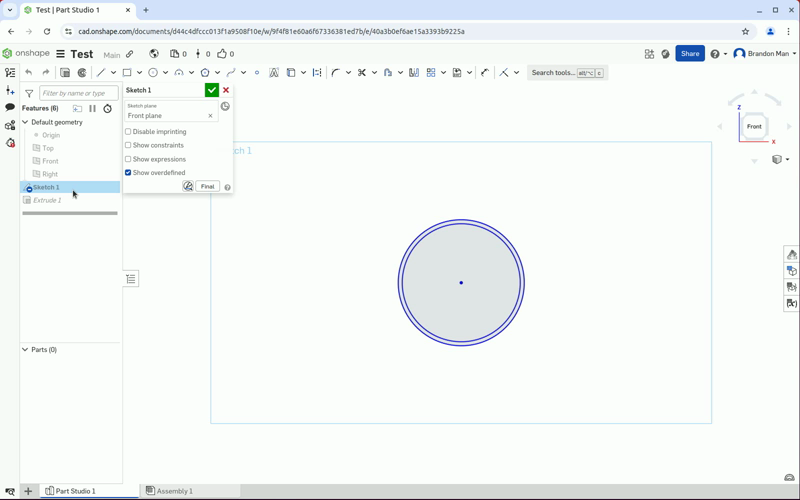
mouse_move(229, 92)
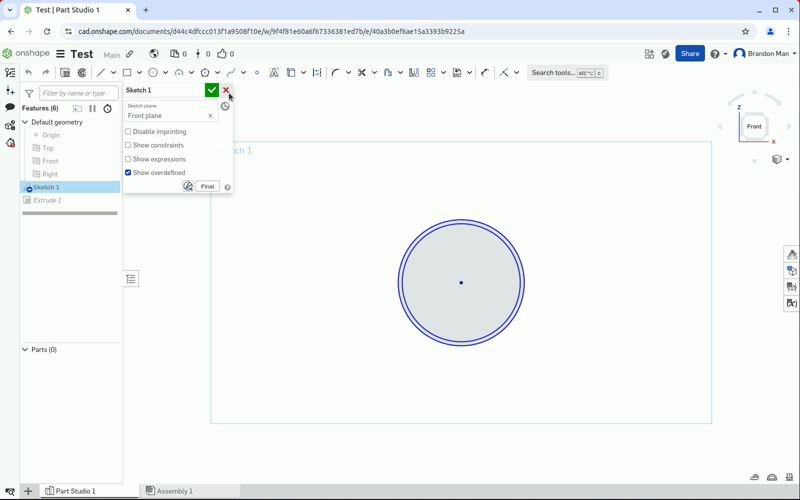
click(229, 92)
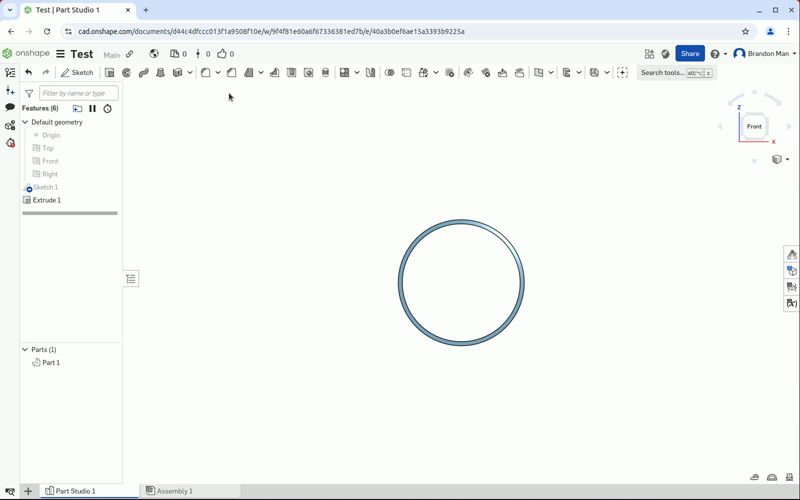
mouse_move(541, 75)
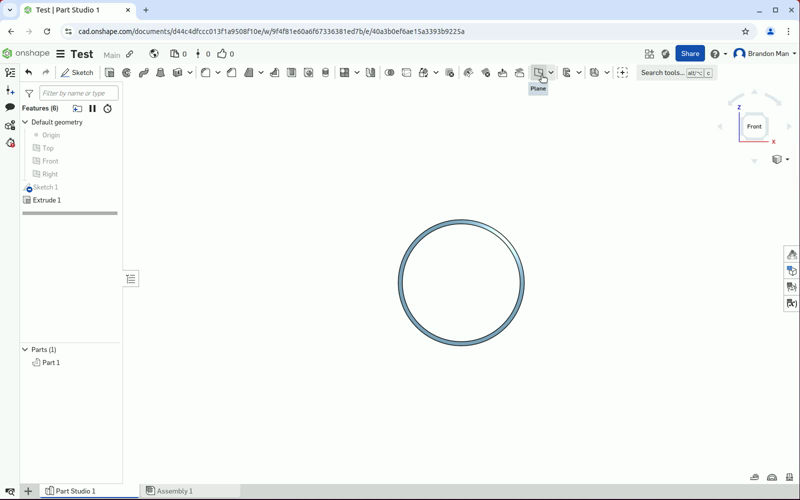
click(541, 75)
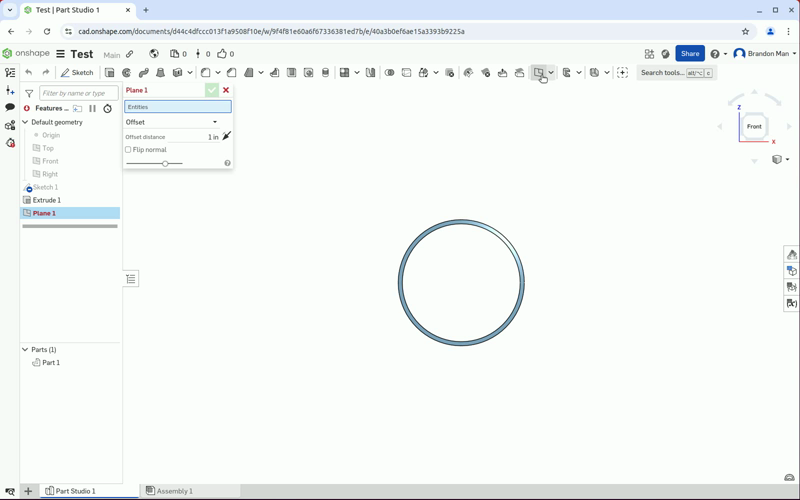
mouse_move(73, 163)
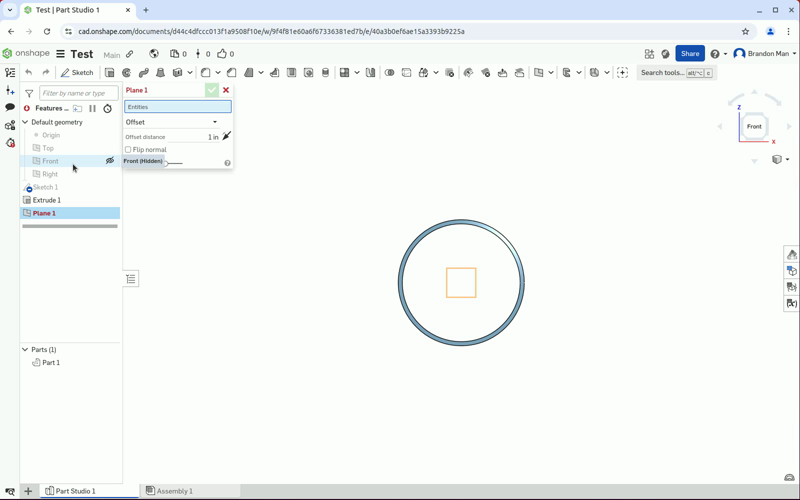
click(73, 163)
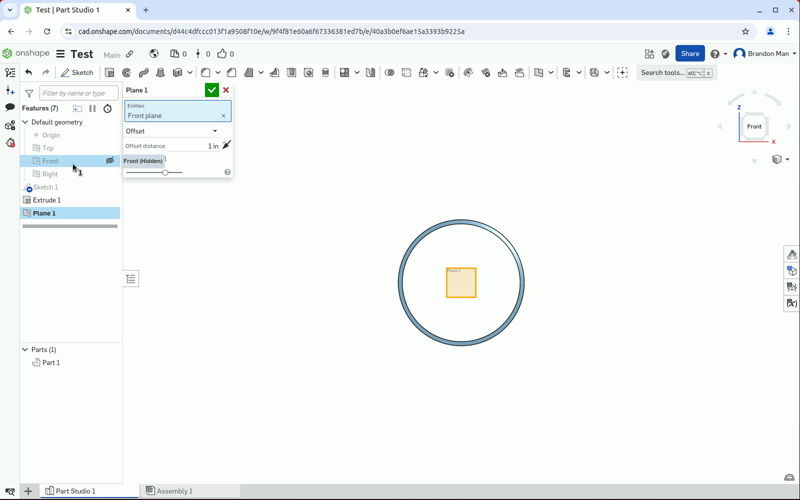
key(tab, 2)
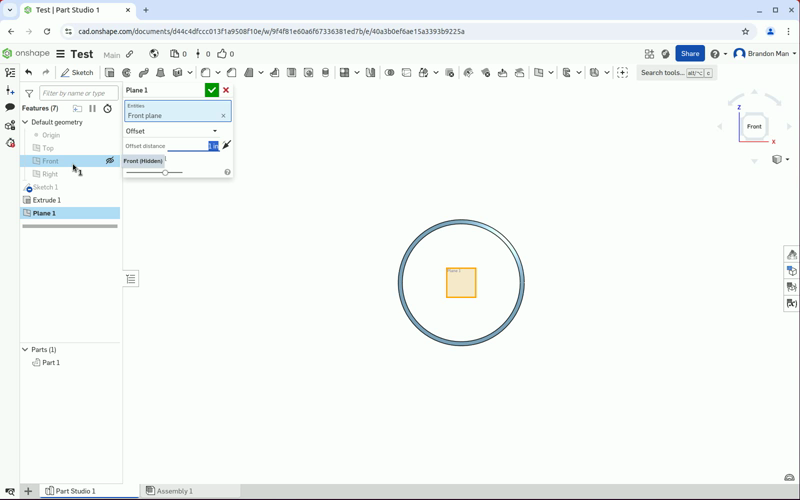
text(23.108)
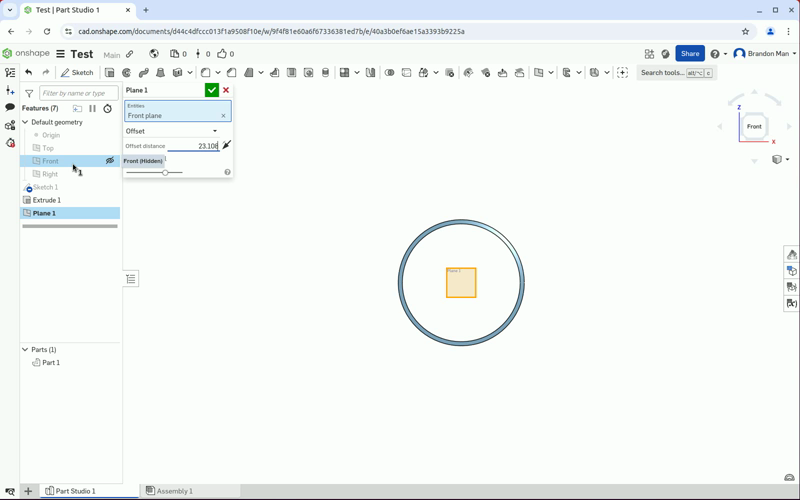
key(enter, 2)
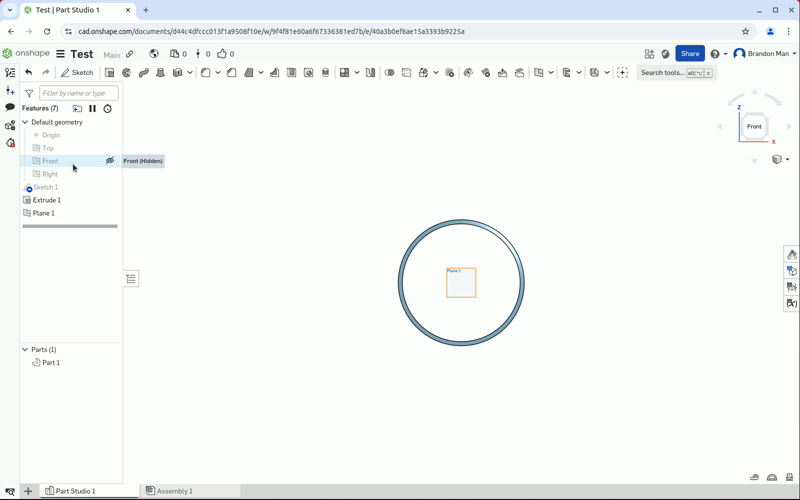
key(shift+s)
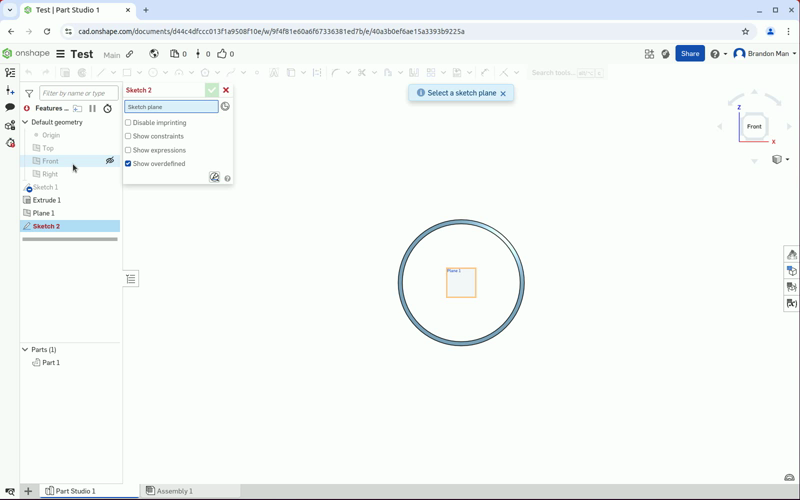
mouse_move(73, 215)
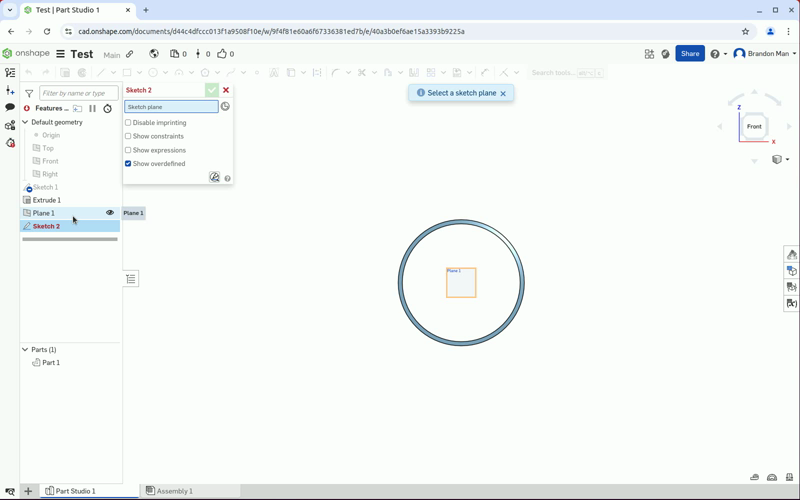
click(73, 215)
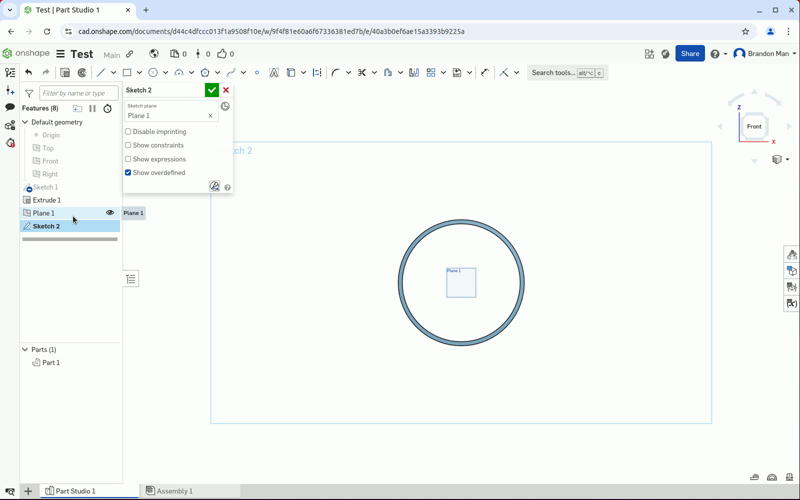
mouse_move(73, 352)
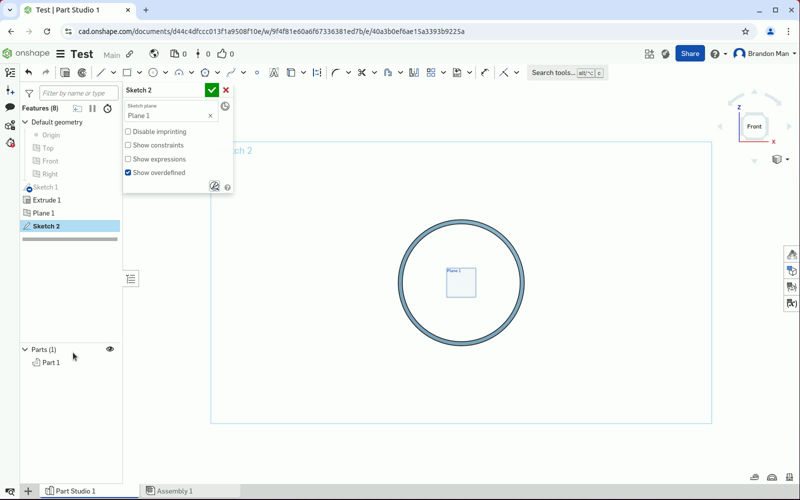
key(y)
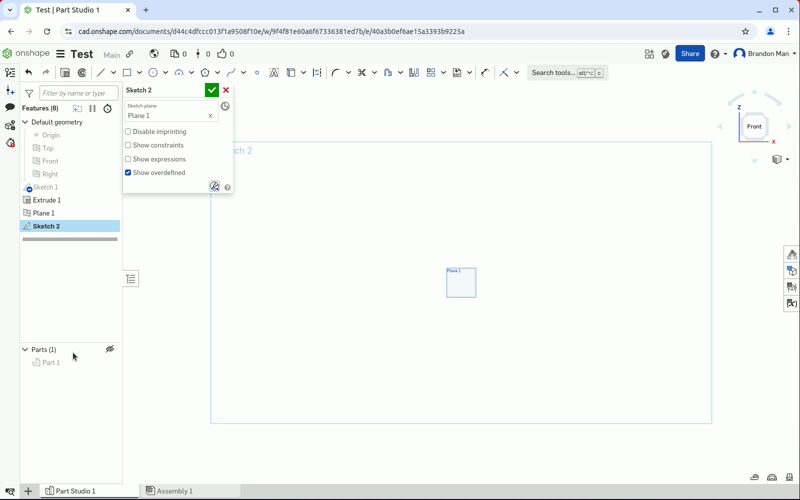
key(c)
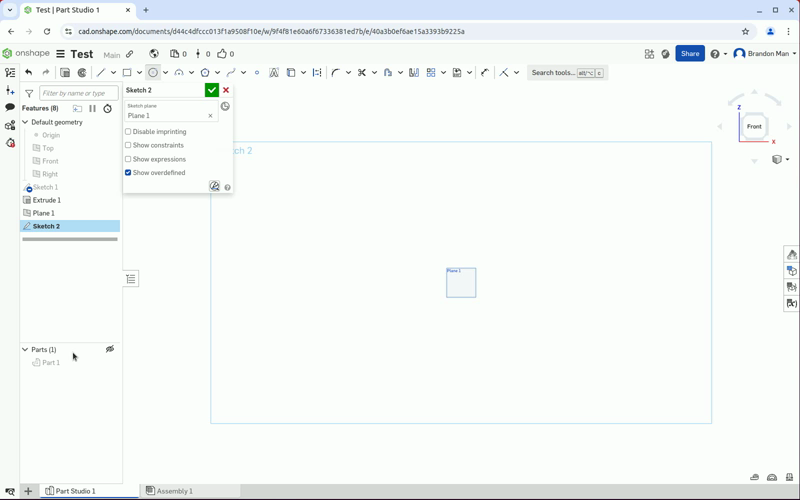
key_down(shift)
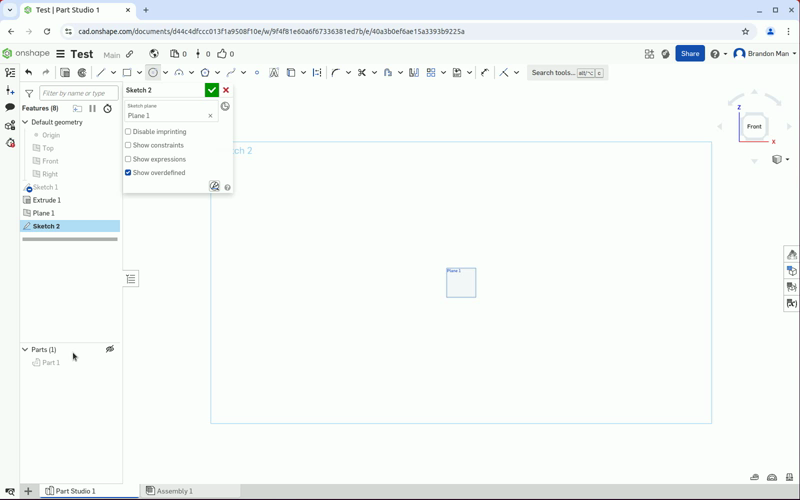
mouse_move(461, 282)
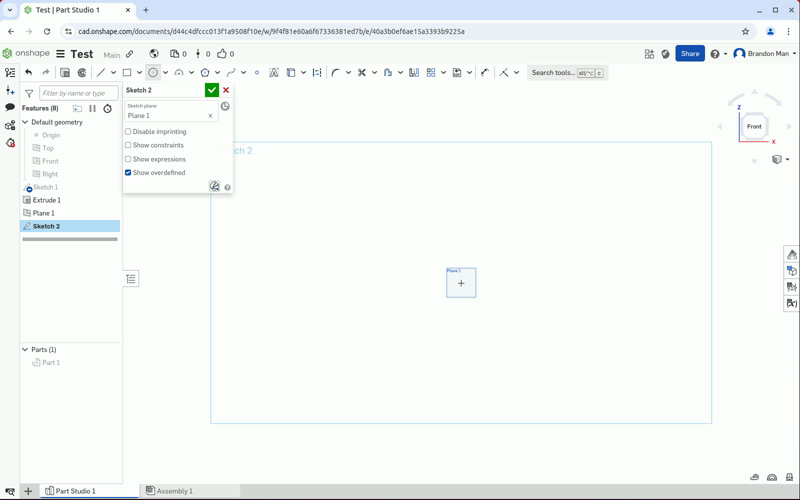
click(461, 282)
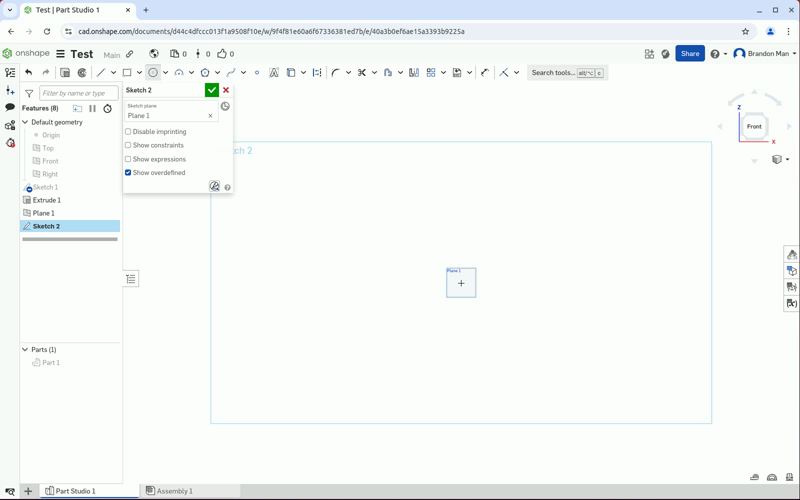
key_up(shift)
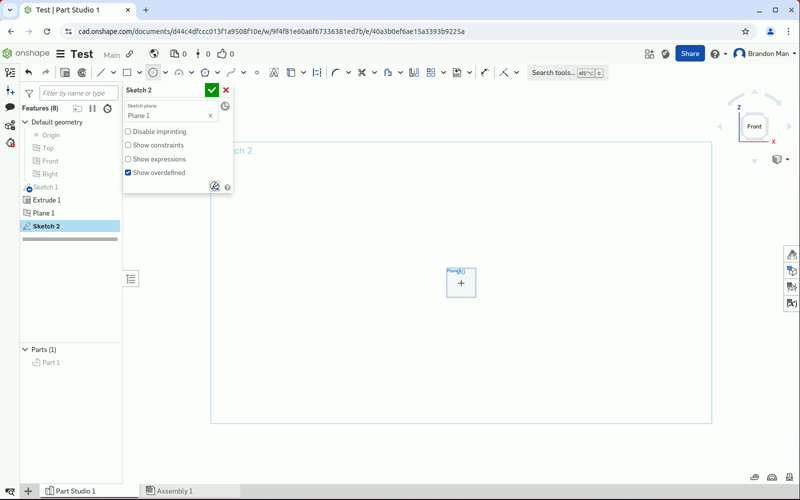
mouse_move(525, 282)
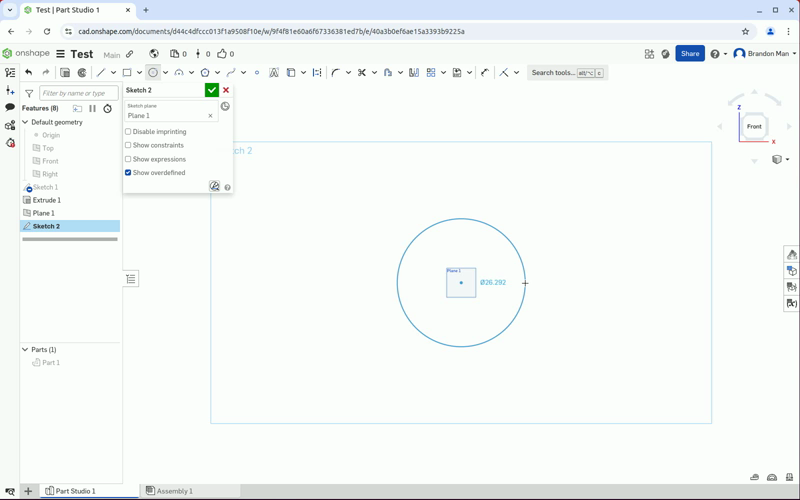
click(525, 282)
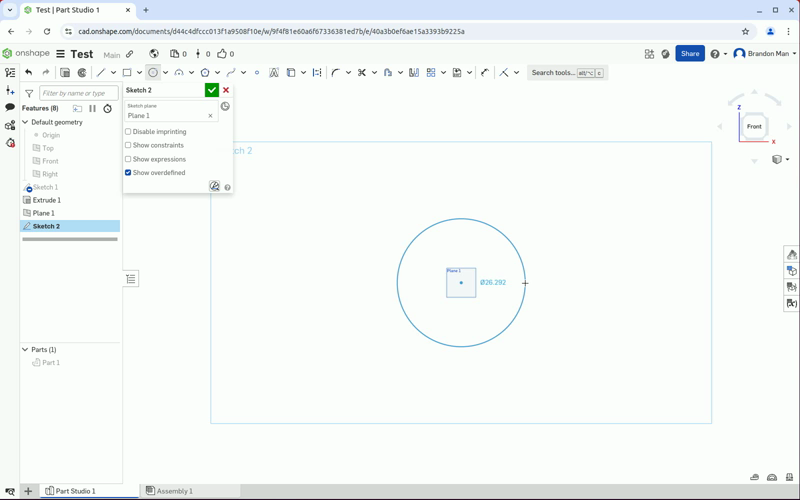
key(esc)
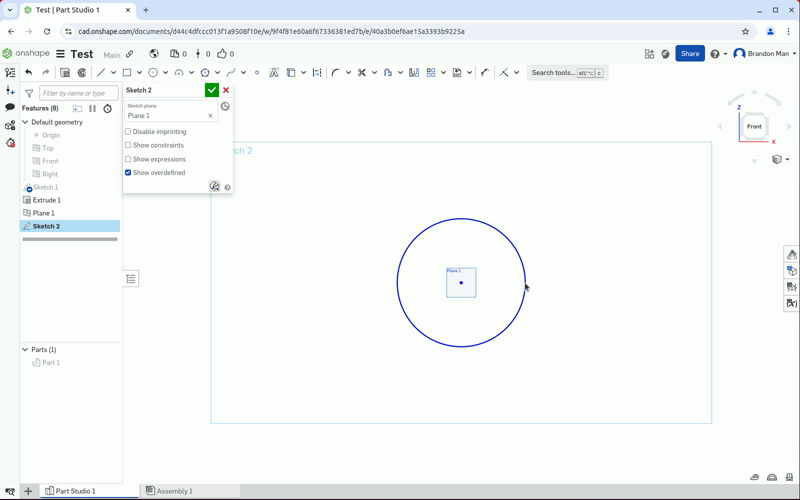
key(c)
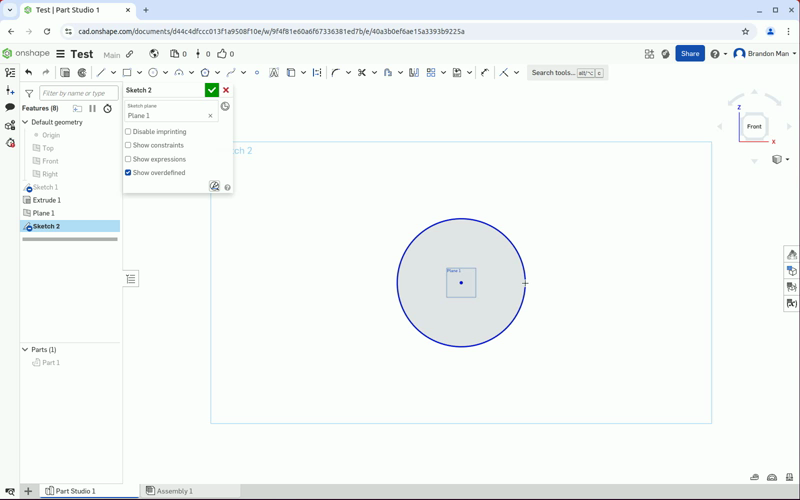
key_down(shift)
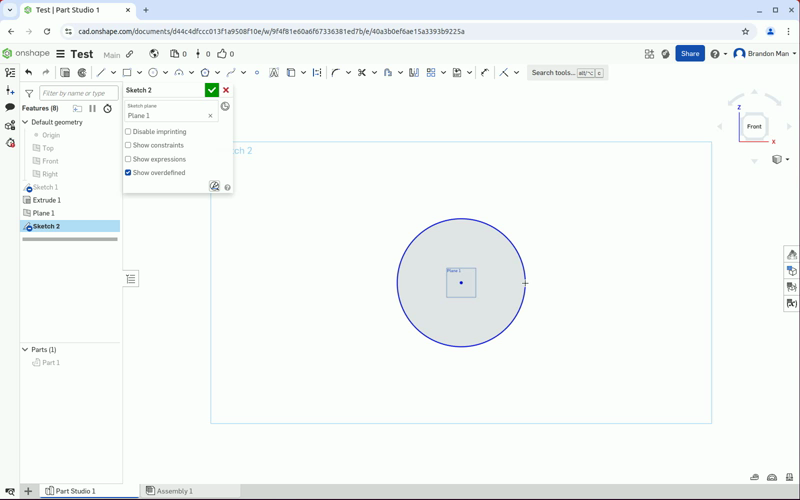
mouse_move(461, 282)
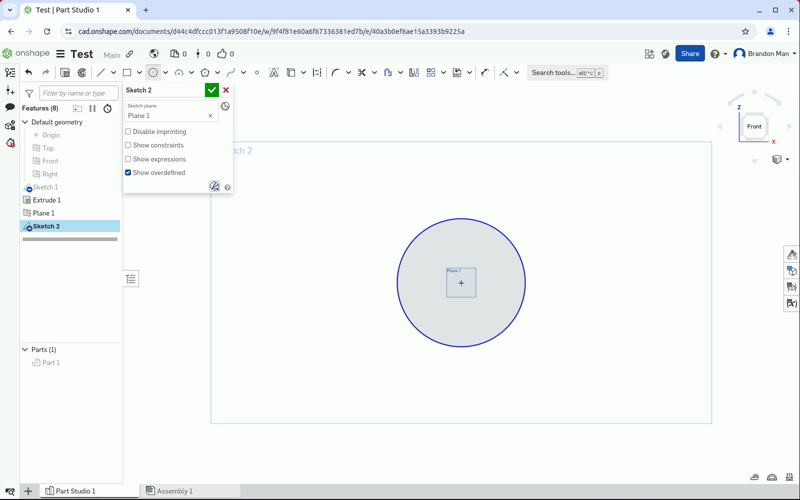
click(461, 282)
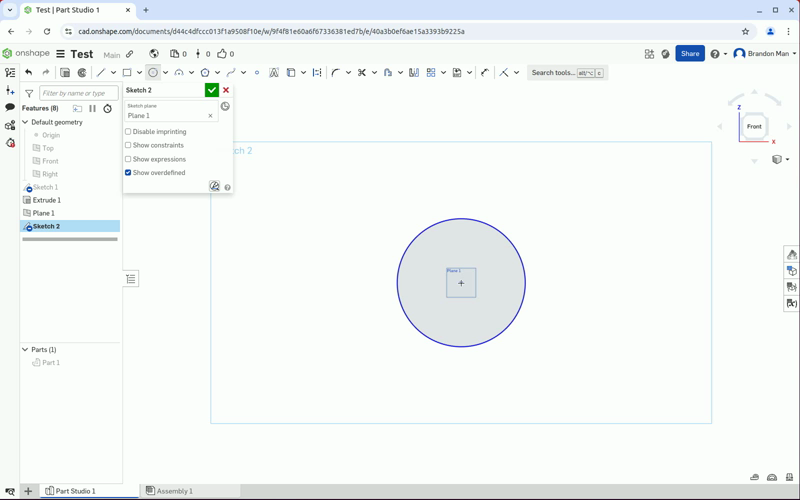
key_up(shift)
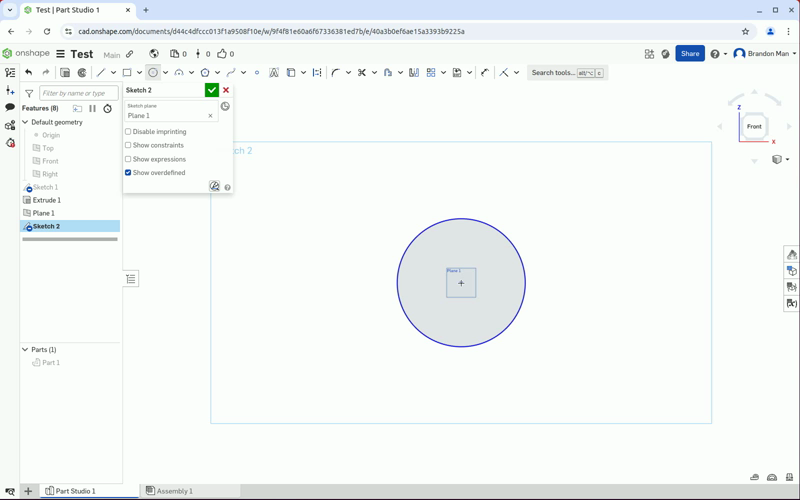
mouse_move(522, 282)
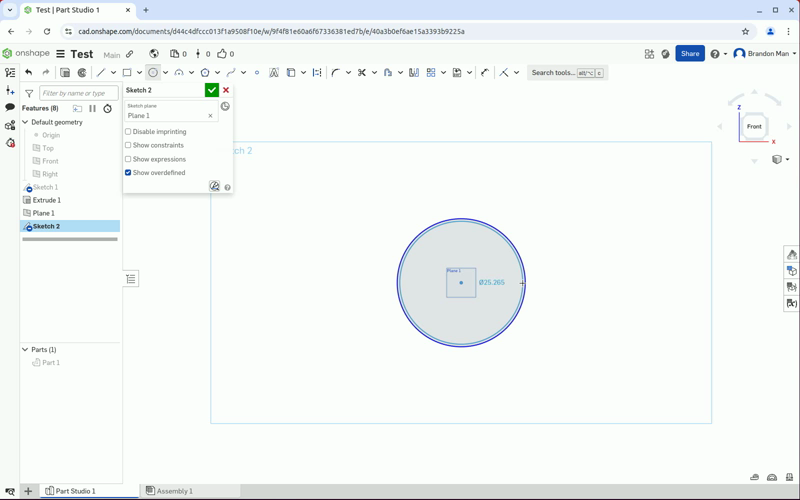
scroll(6)
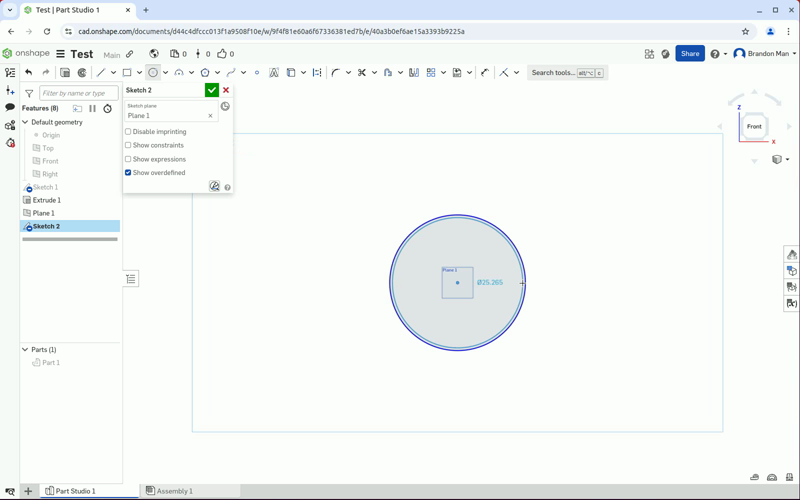
scroll(6)
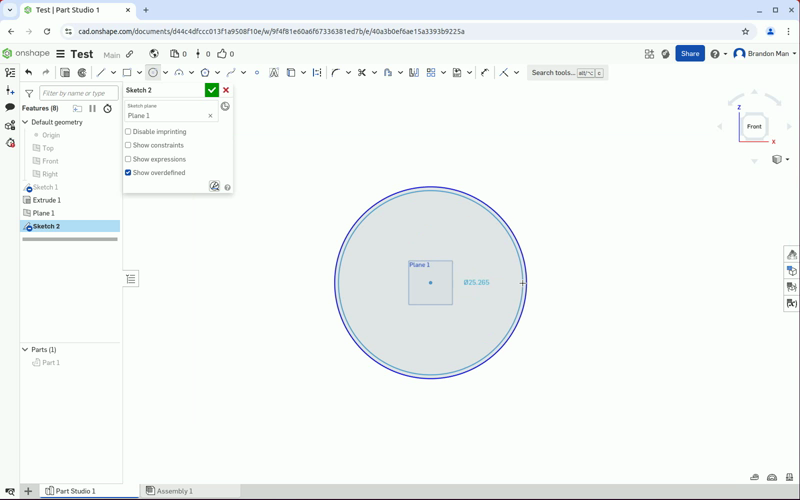
scroll(6)
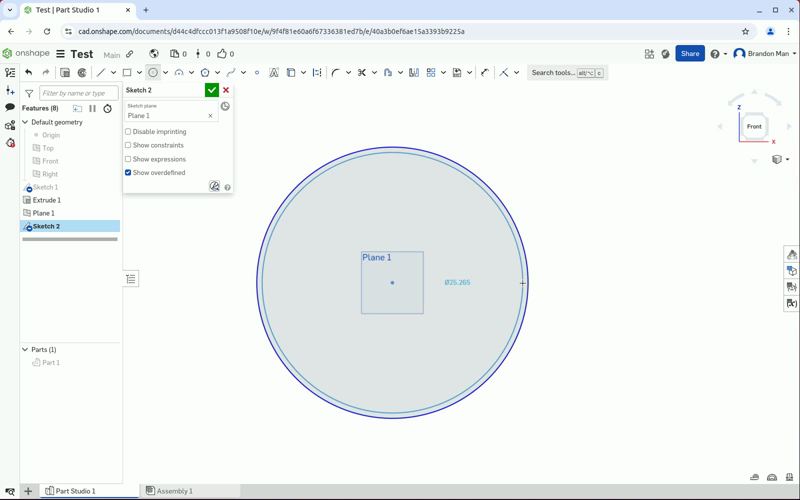
scroll(6)
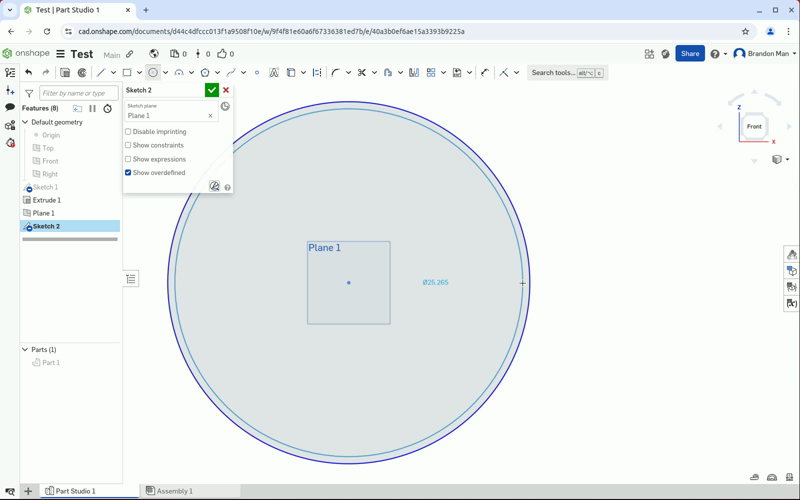
scroll(6)
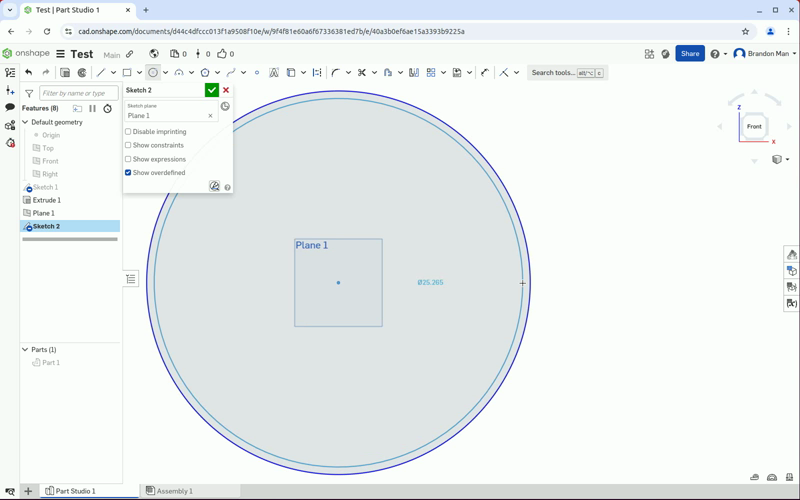
scroll(6)
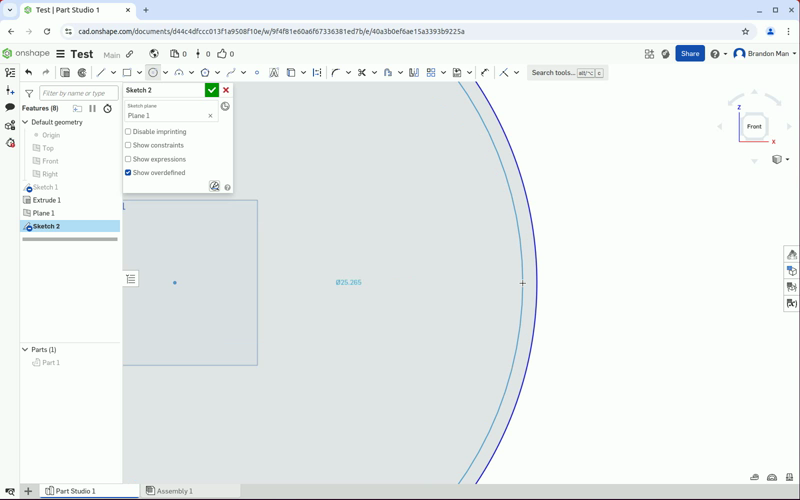
scroll(6)
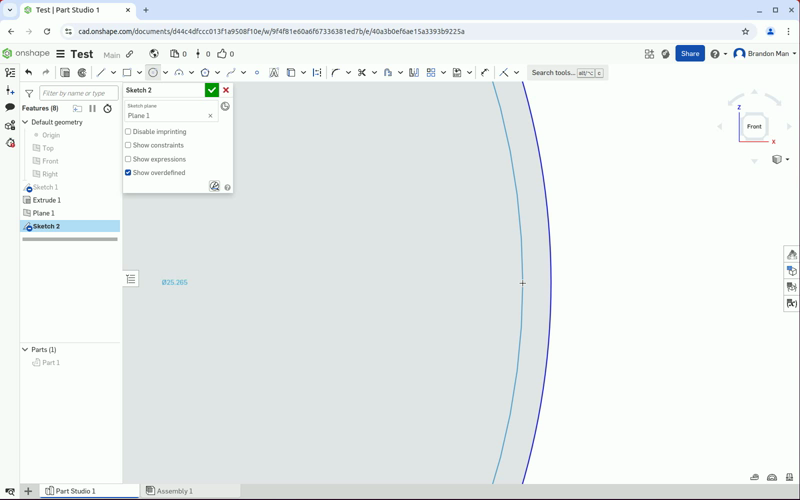
click(522, 282)
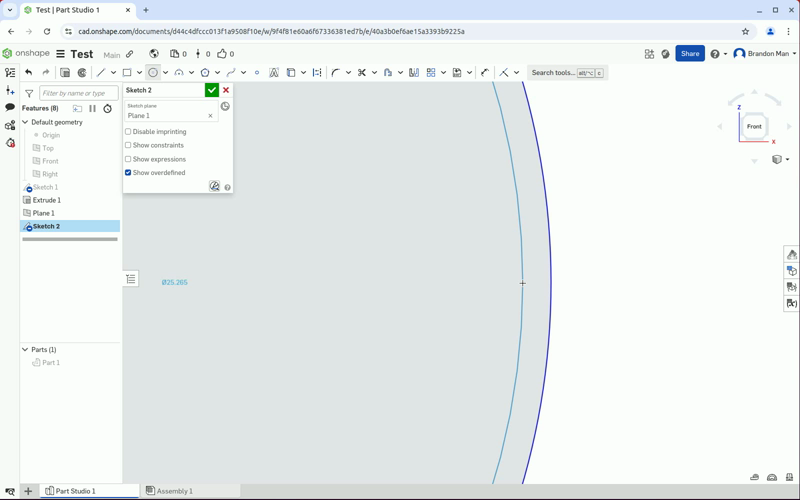
scroll(-6)
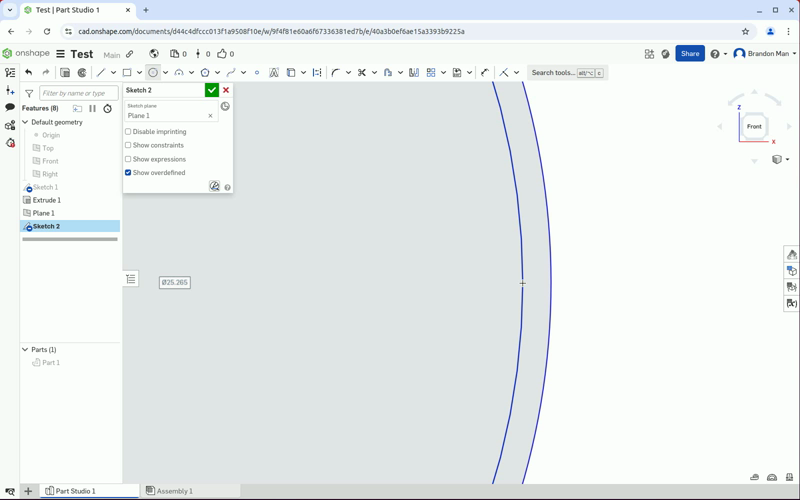
scroll(-6)
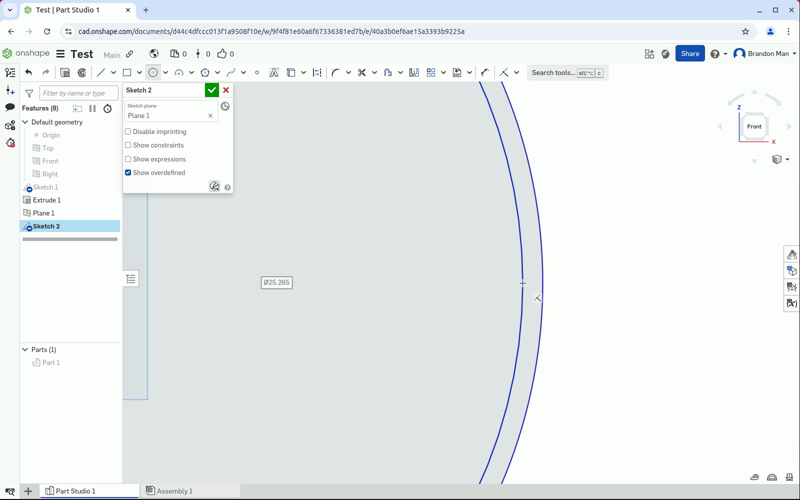
scroll(-6)
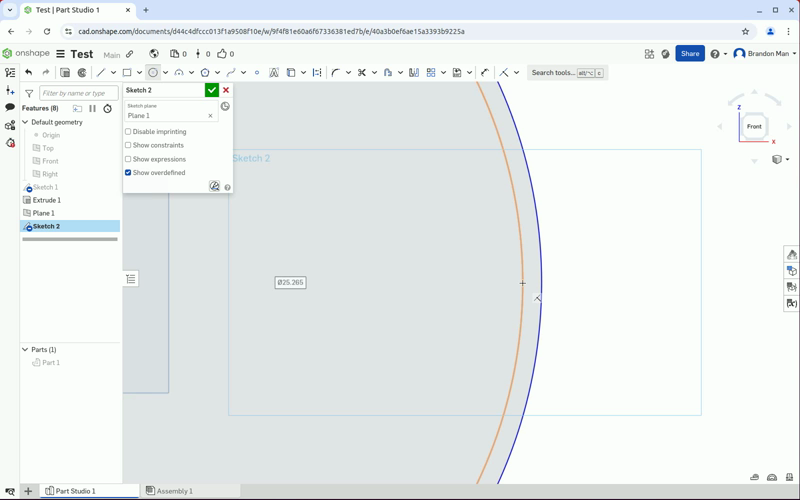
scroll(-6)
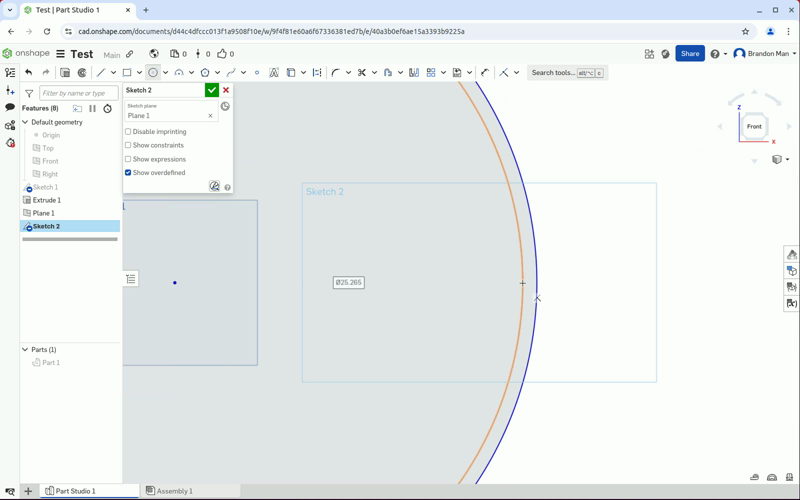
scroll(-6)
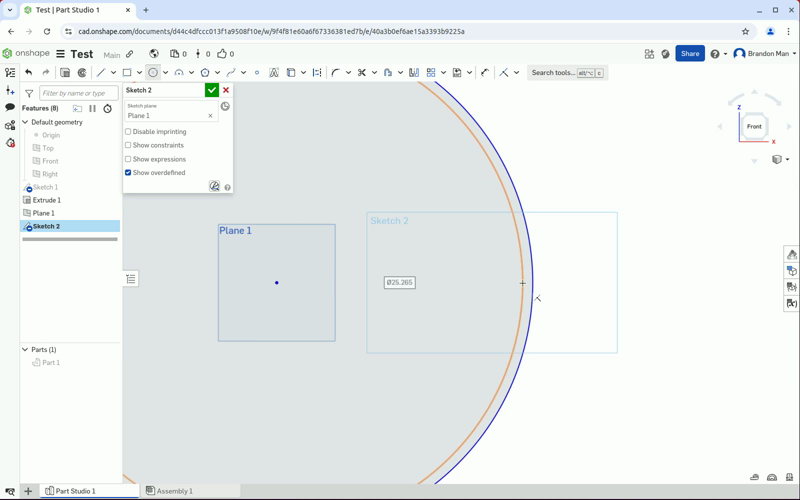
scroll(-6)
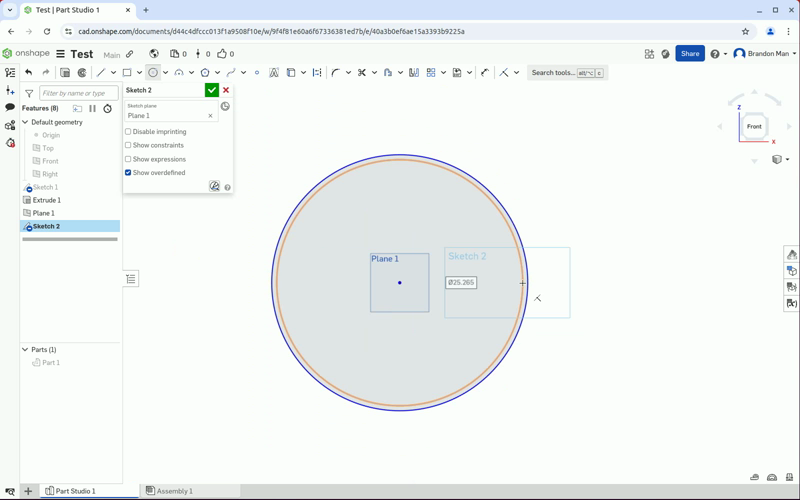
scroll(-6)
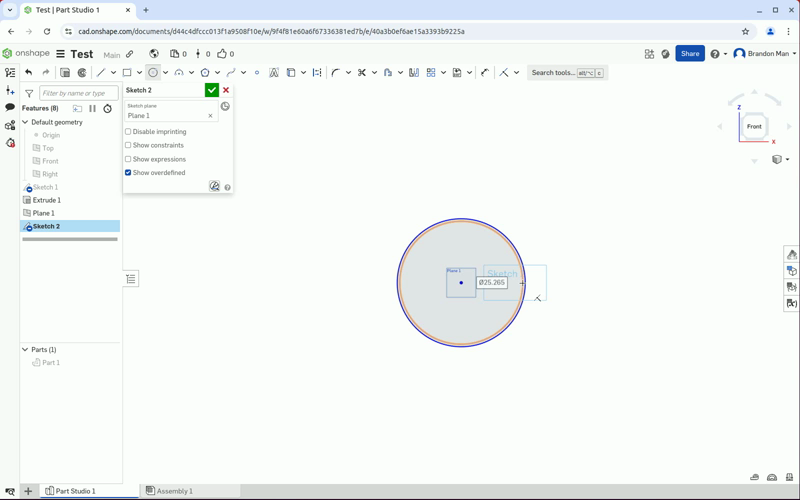
key(esc)
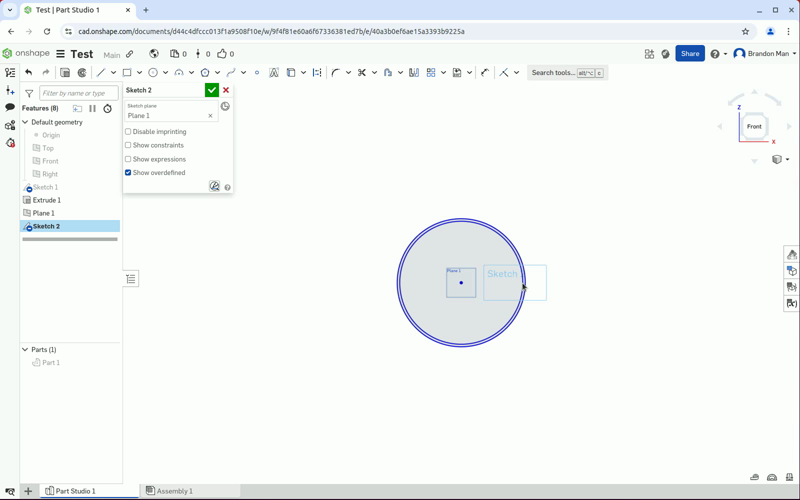
mouse_move(427, 230)
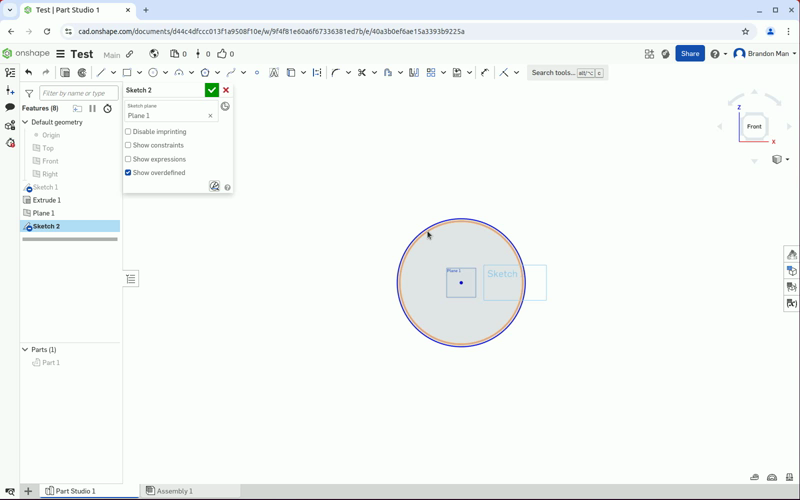
scroll(6)
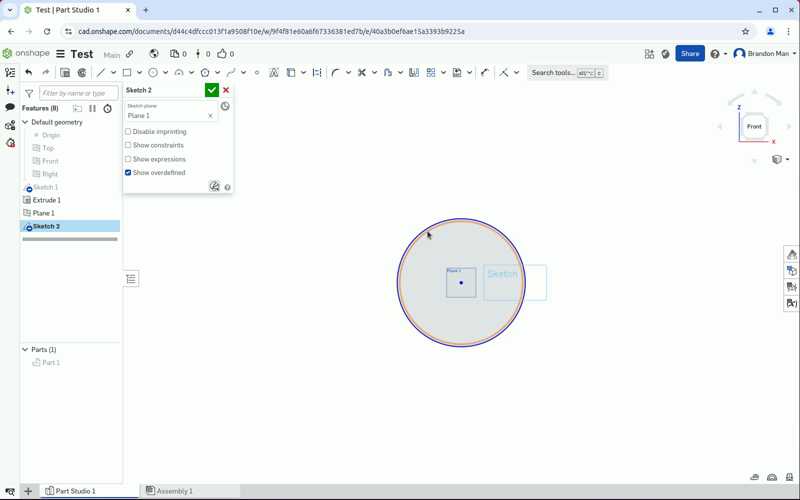
scroll(6)
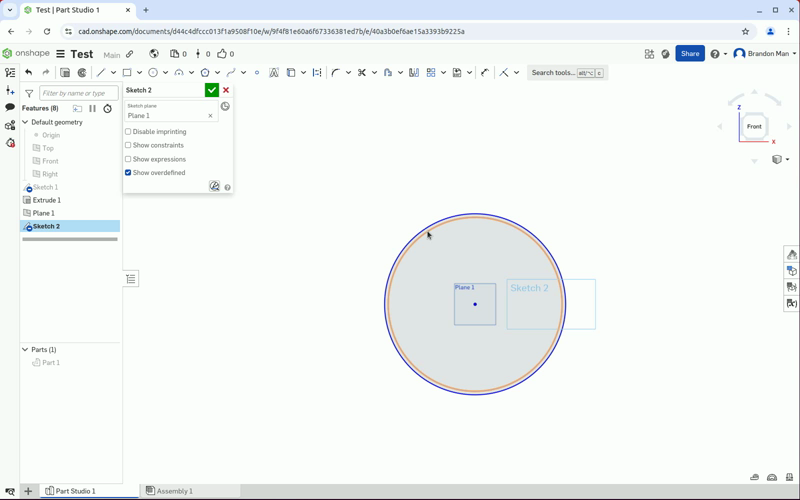
scroll(6)
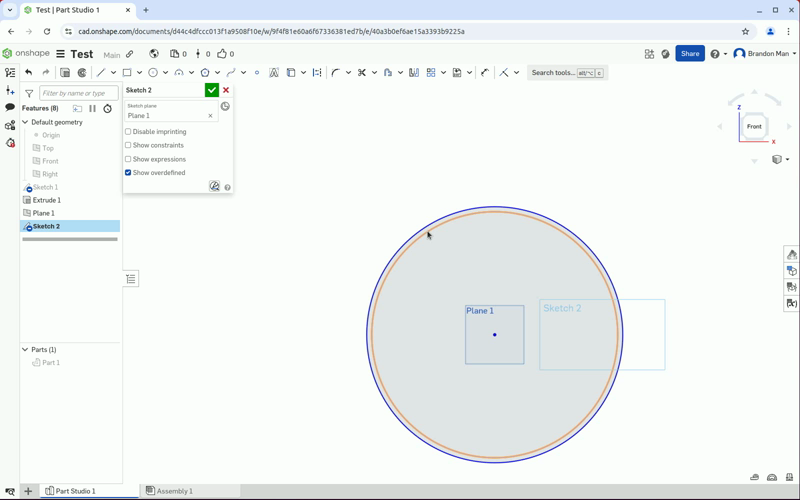
scroll(6)
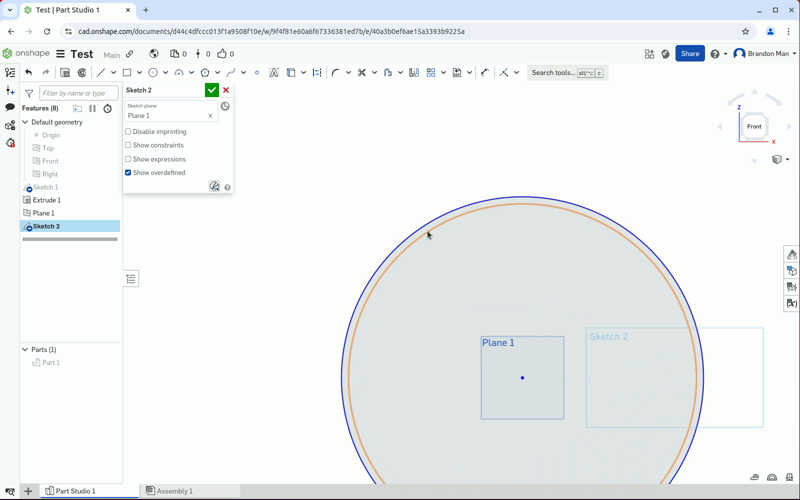
scroll(6)
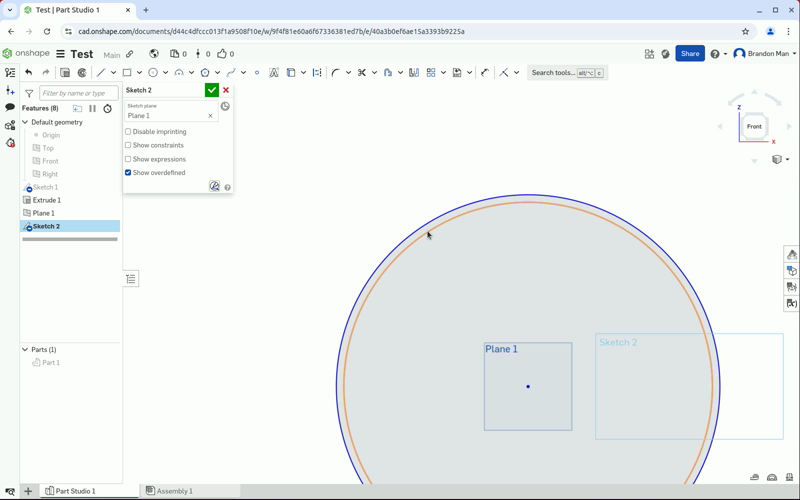
scroll(6)
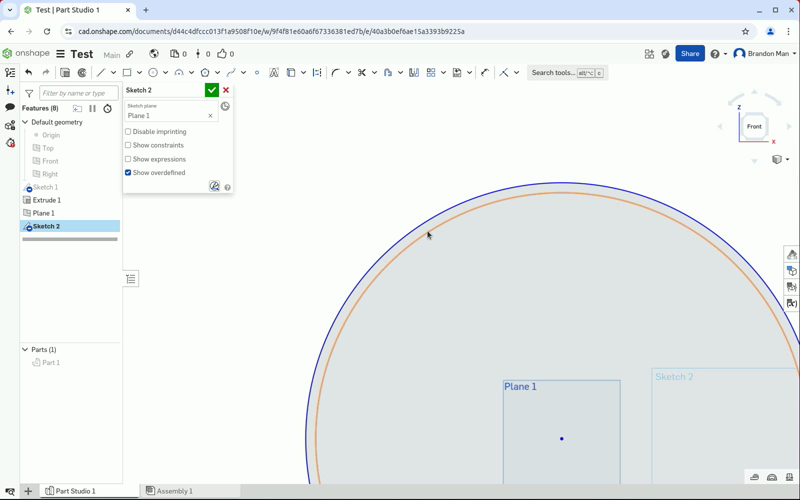
scroll(6)
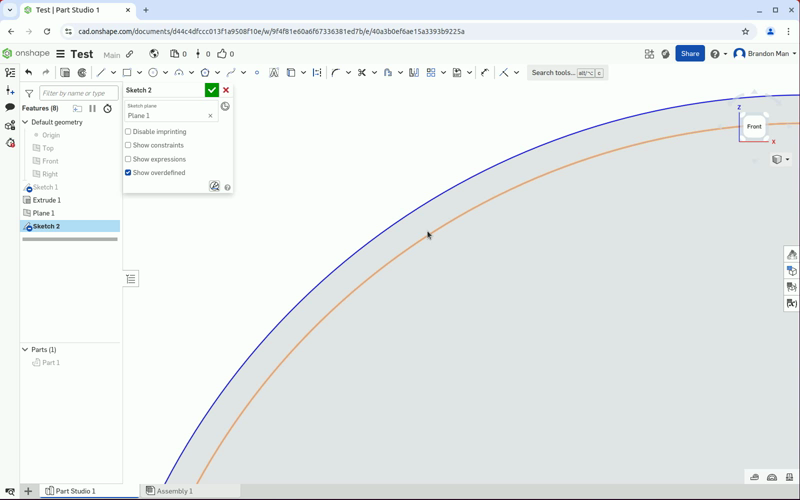
click(427, 230)
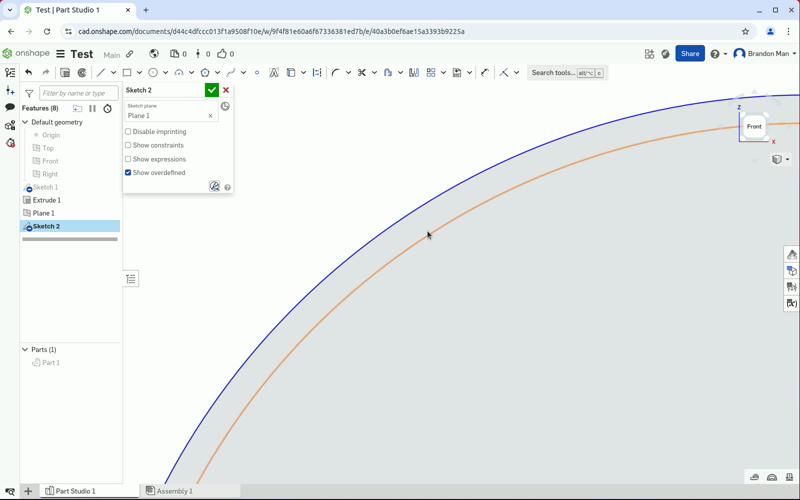
scroll(-6)
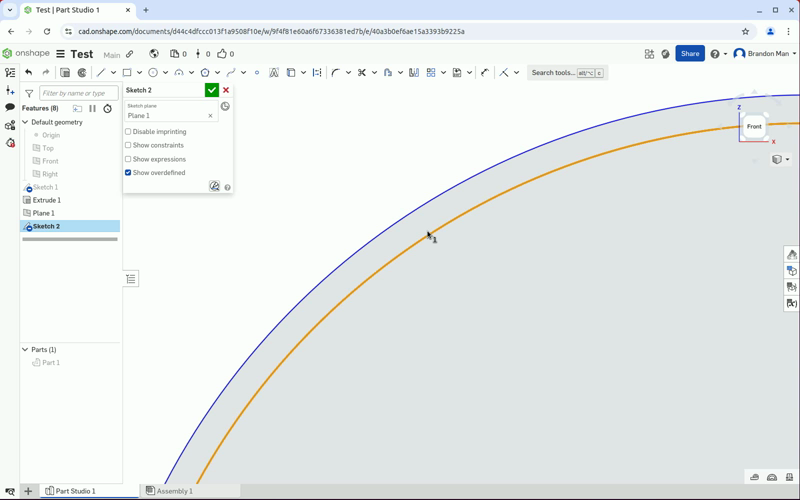
scroll(-6)
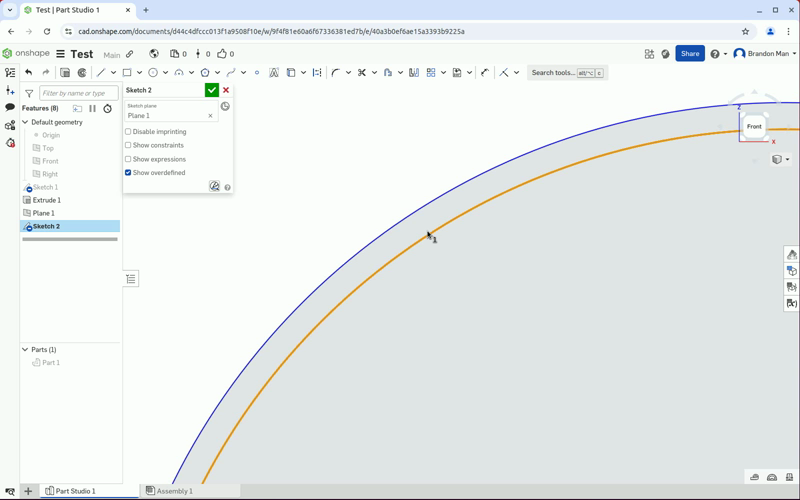
scroll(-6)
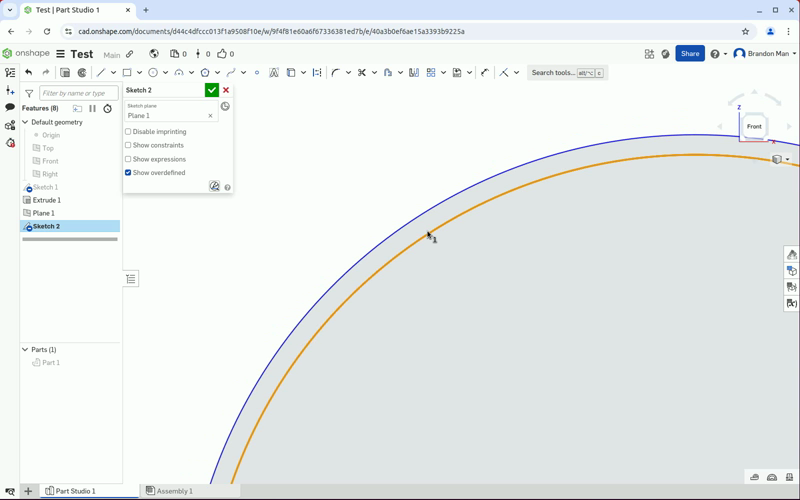
scroll(-6)
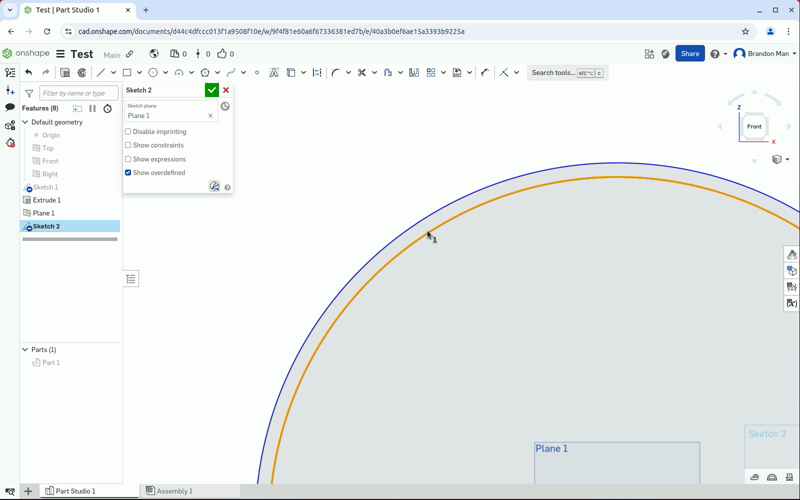
scroll(-6)
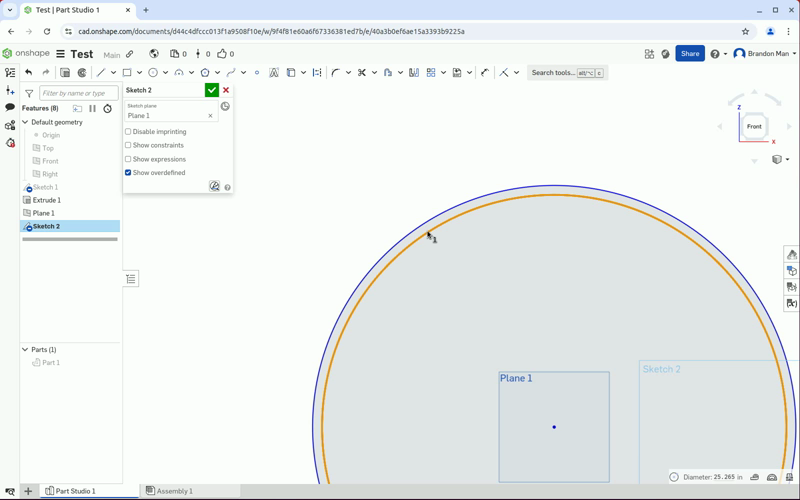
scroll(-6)
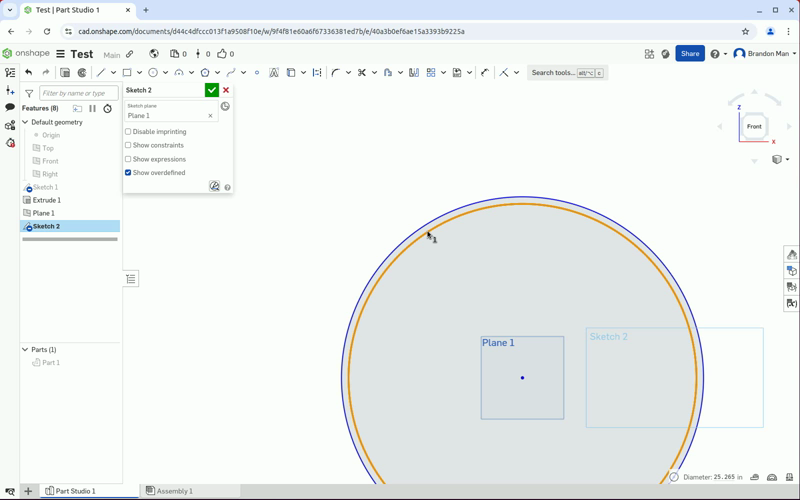
scroll(-6)
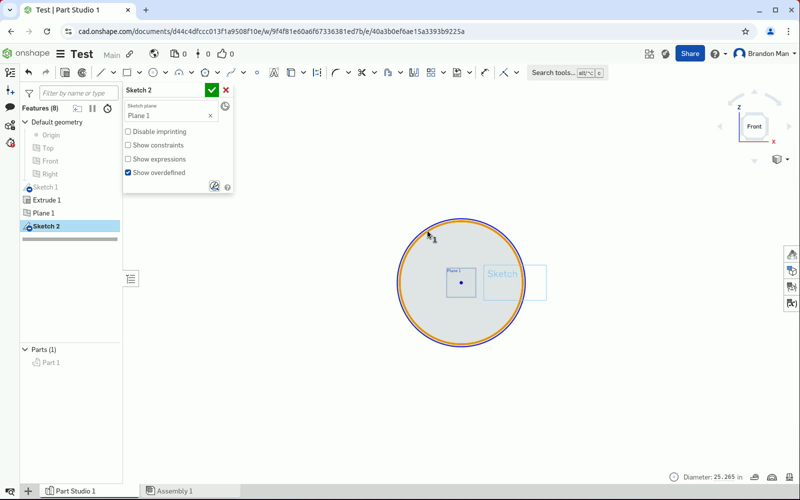
mouse_move(73, 352)
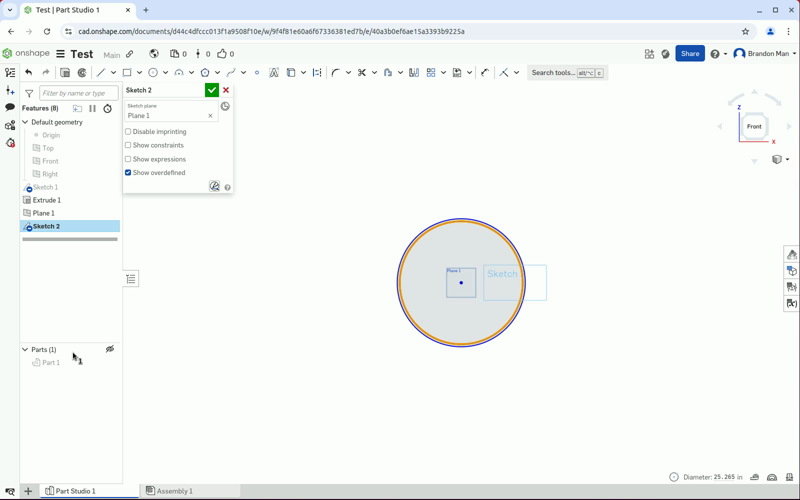
key(shift+y)
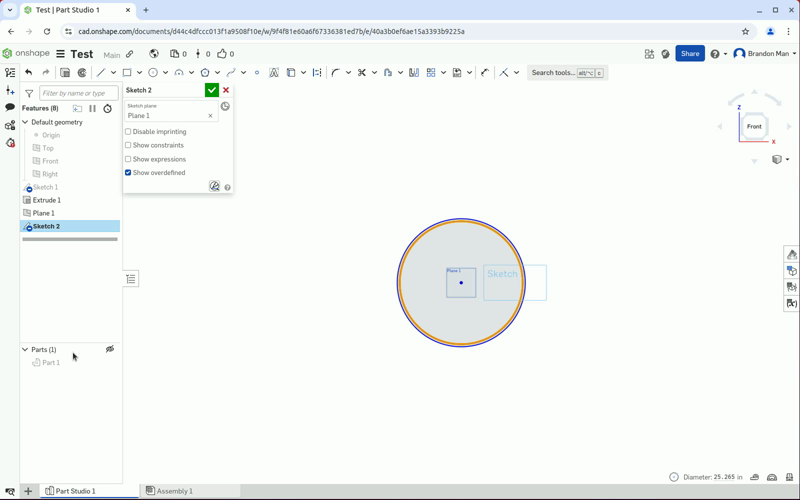
key(shift+e)
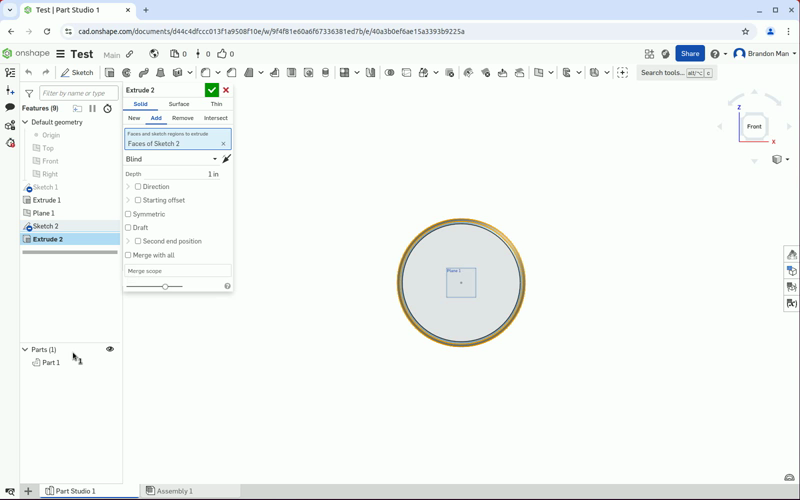
mouse_move(143, 106)
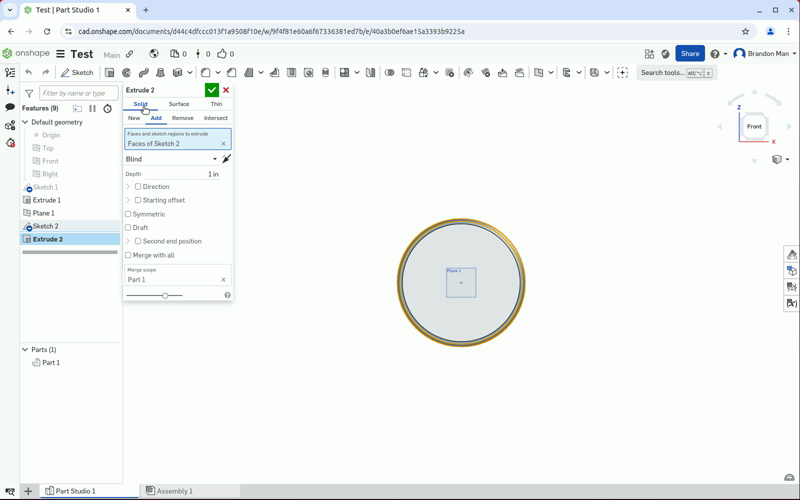
click(143, 106)
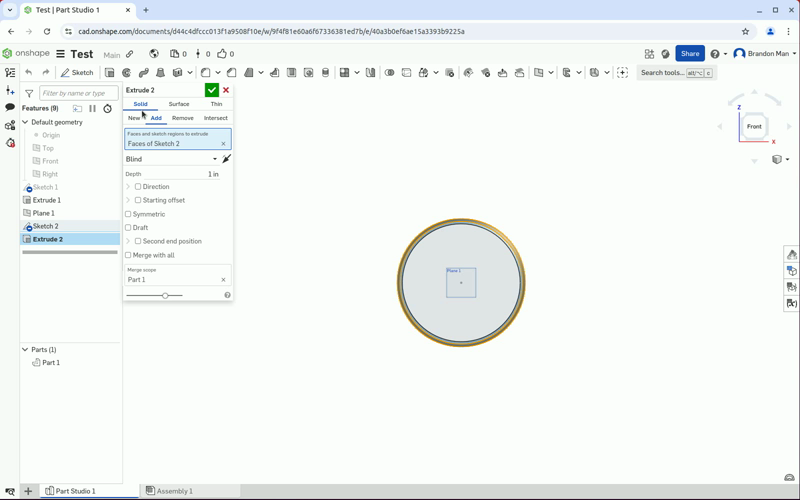
mouse_move(137, 120)
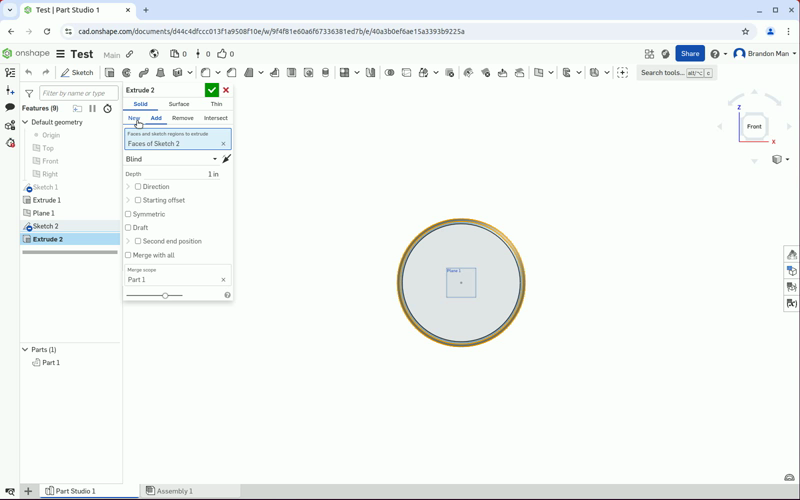
click(137, 120)
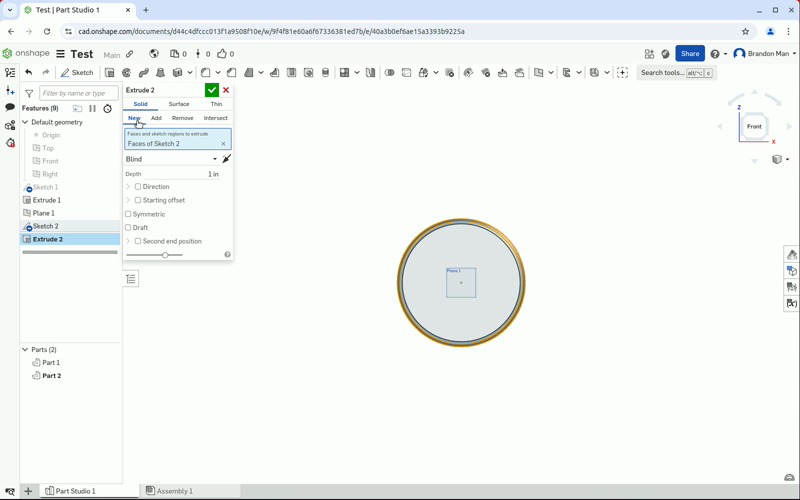
key(tab, 4)
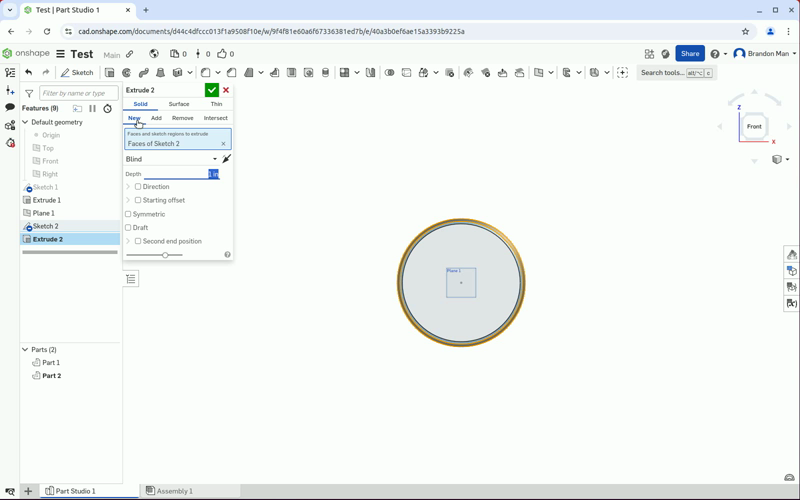
text(-6.258)
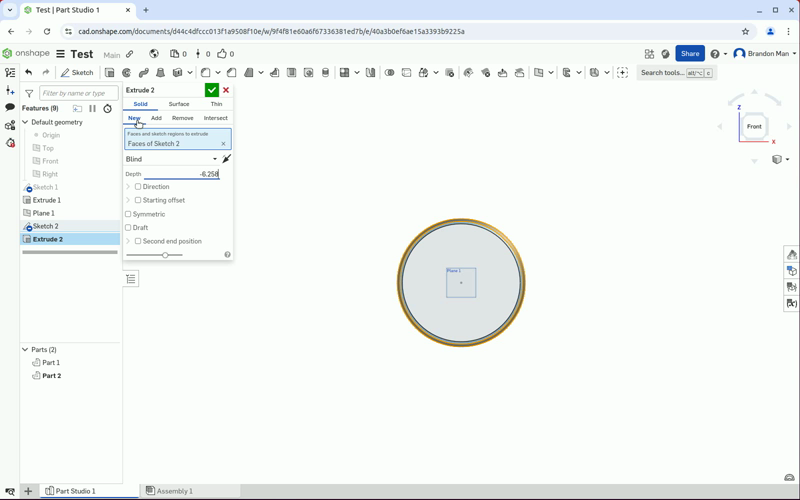
key(enter)
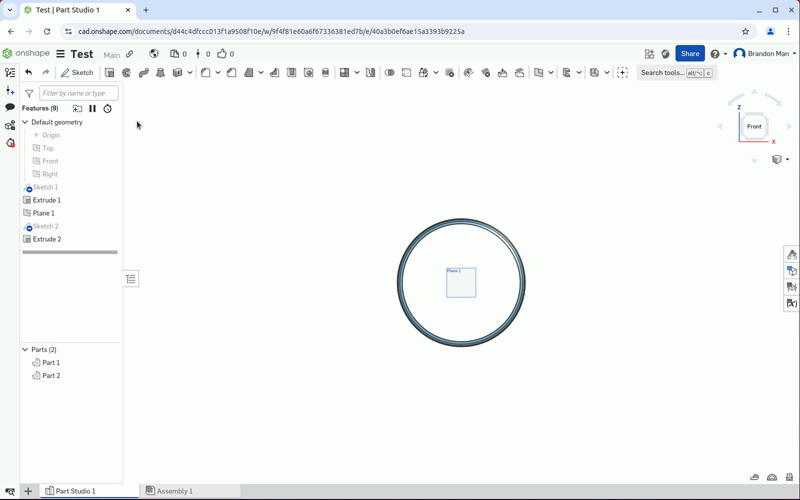
key(shift+h)
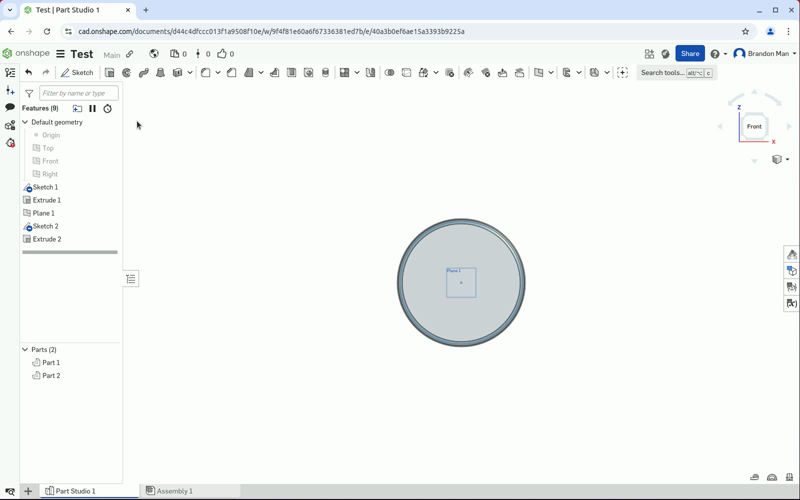
key(shift+h)
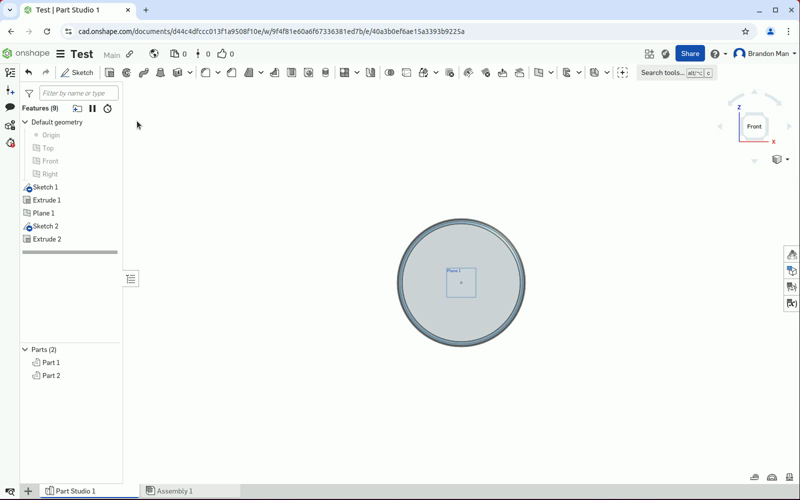
key(shift+7)
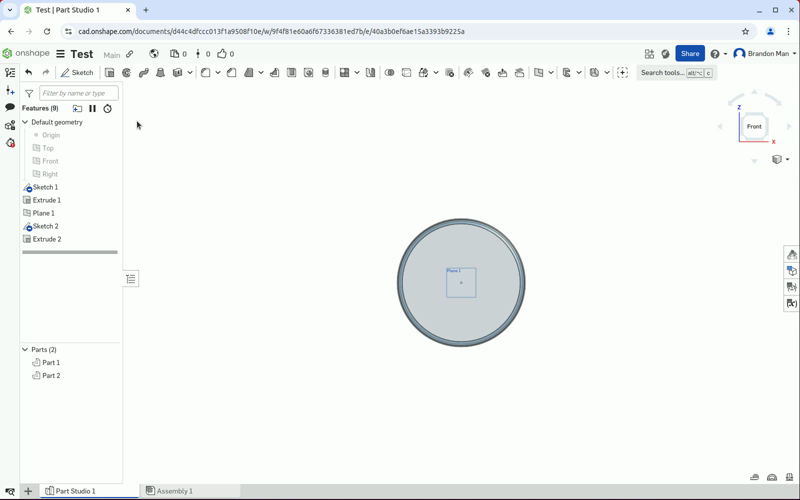
key(left, 2)
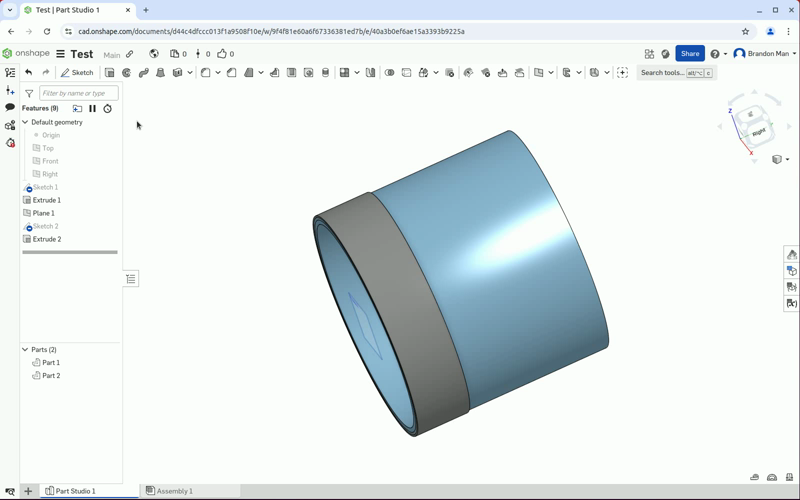
key(down, 2)
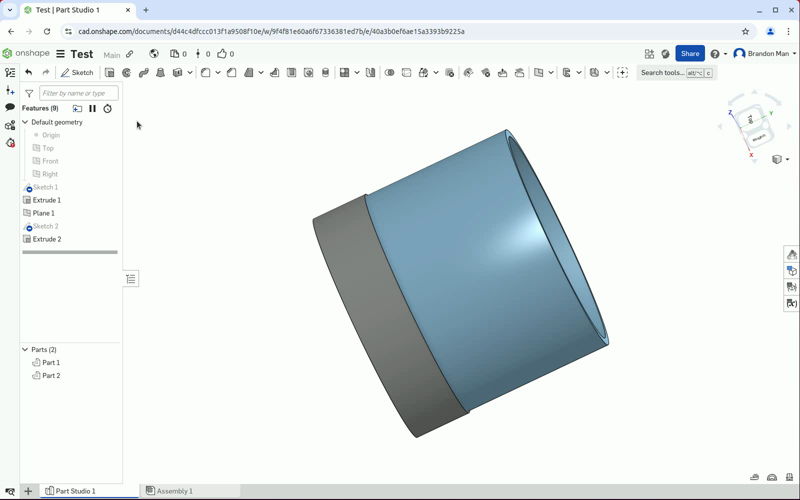
key(up, 2)
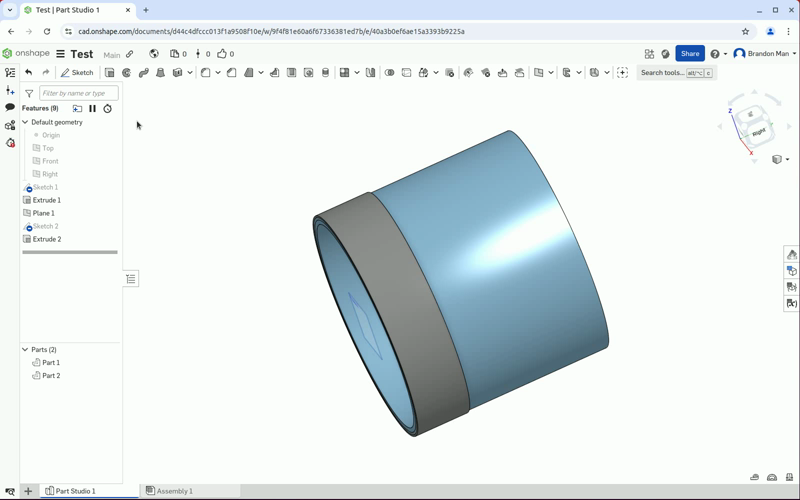
key(right, 2)
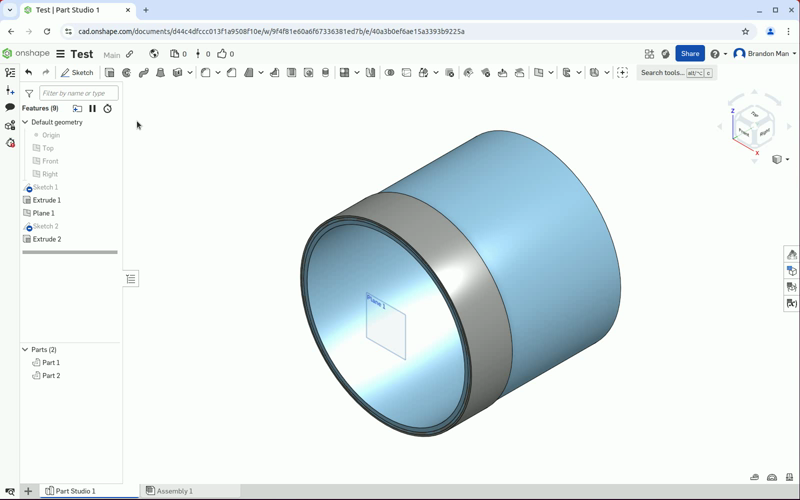
mouse_move(73, 189)
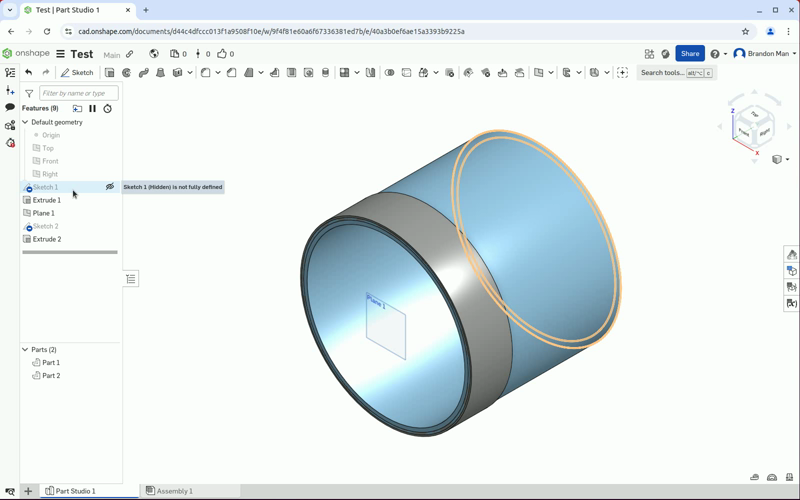
click(73, 189)